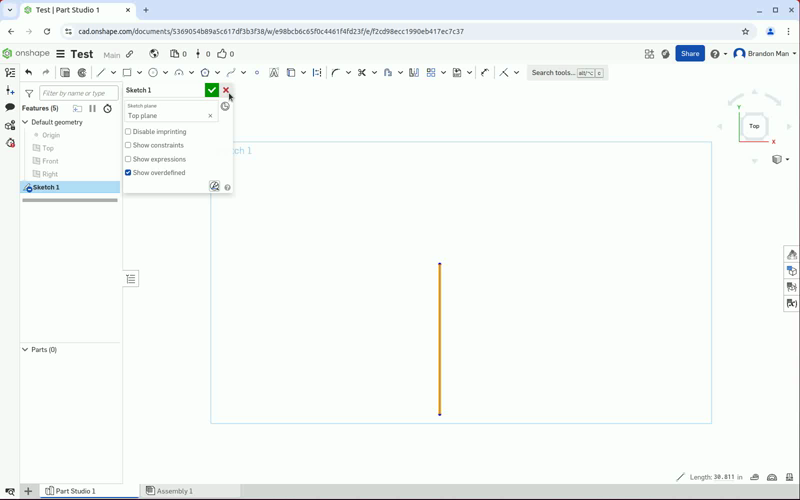
key(shift+h)
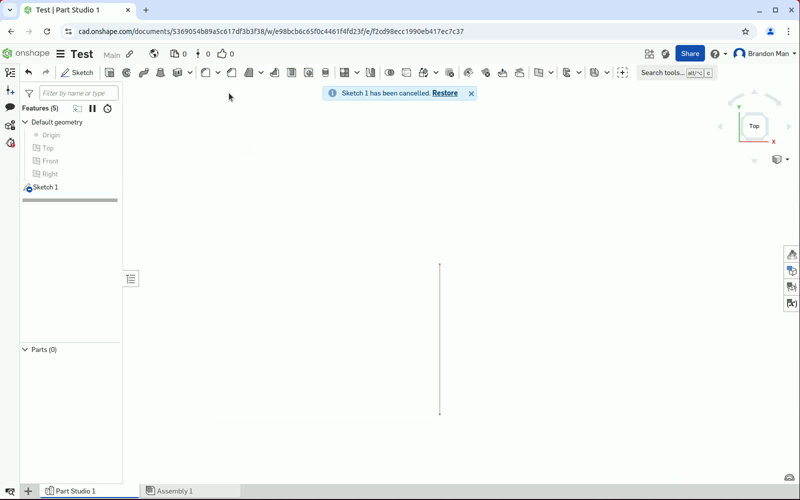
key(shift+s)
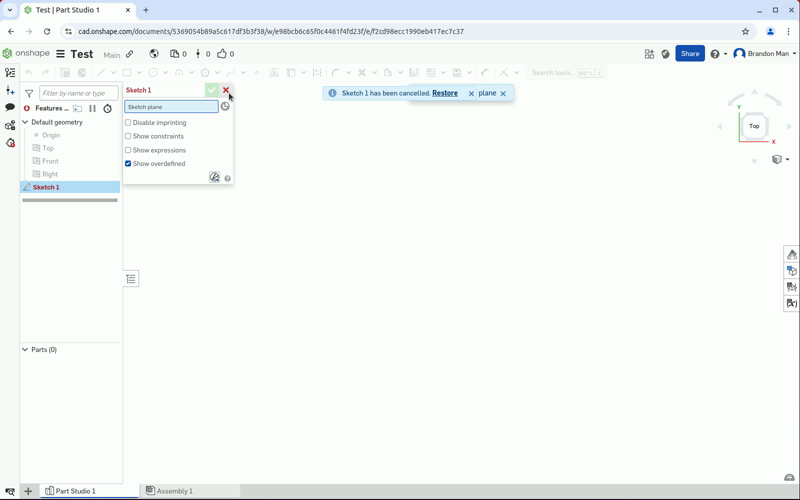
mouse_move(73, 150)
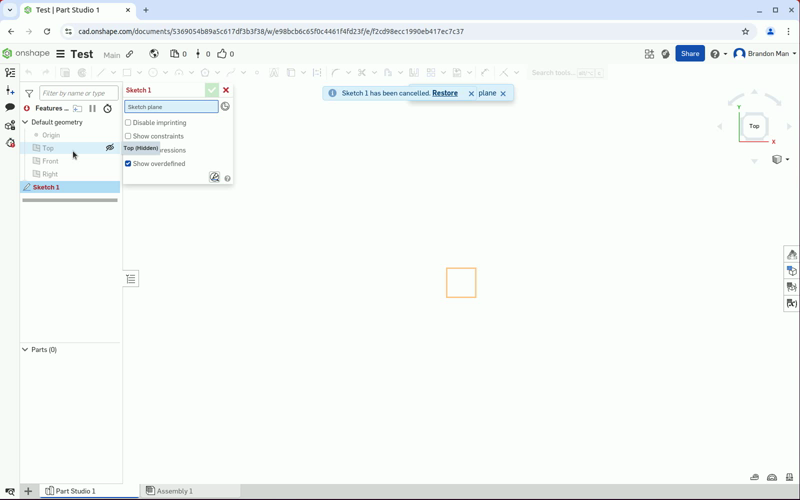
click(73, 150)
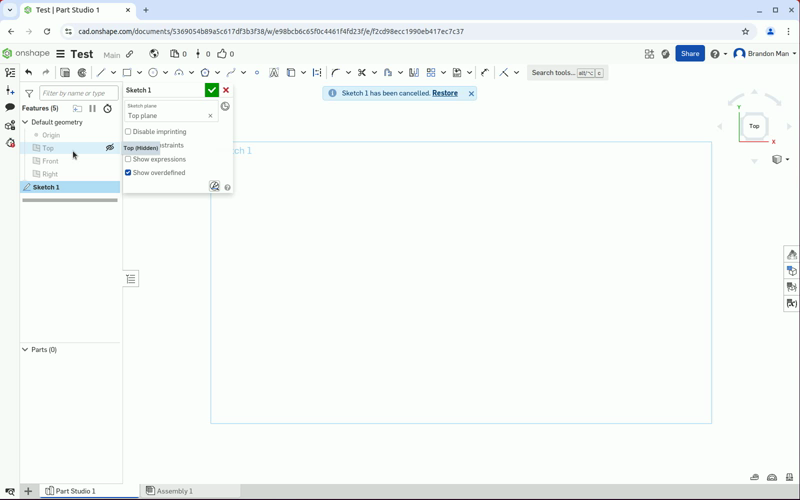
mouse_move(73, 352)
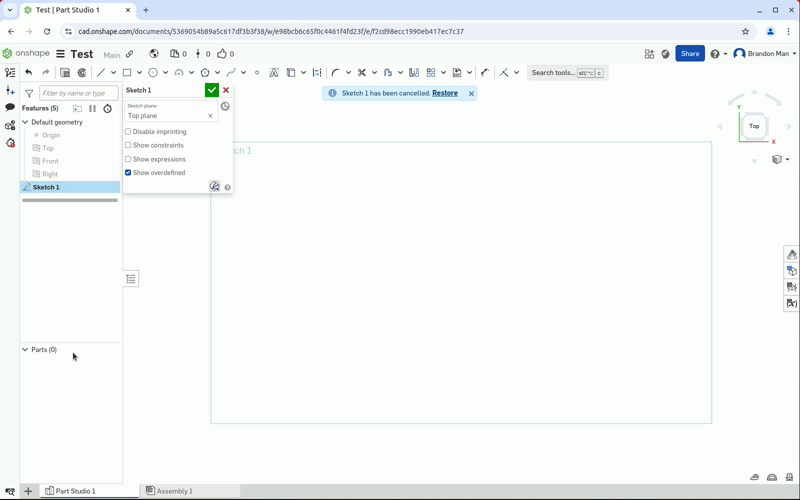
key(y)
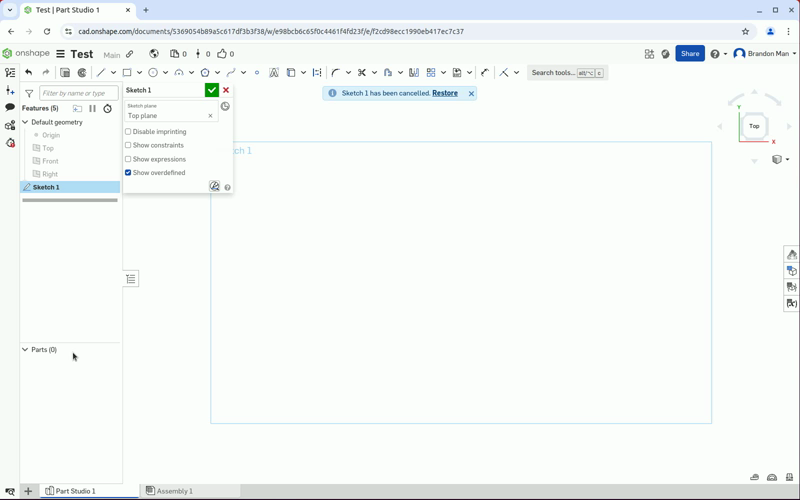
key(l)
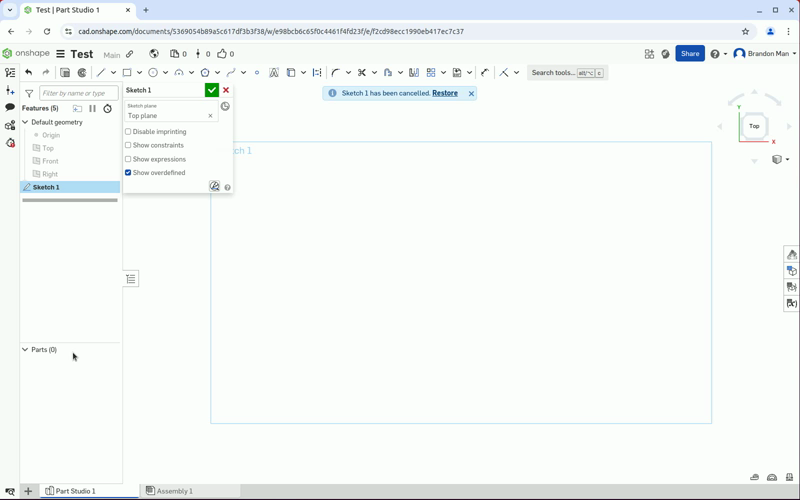
key_down(shift)
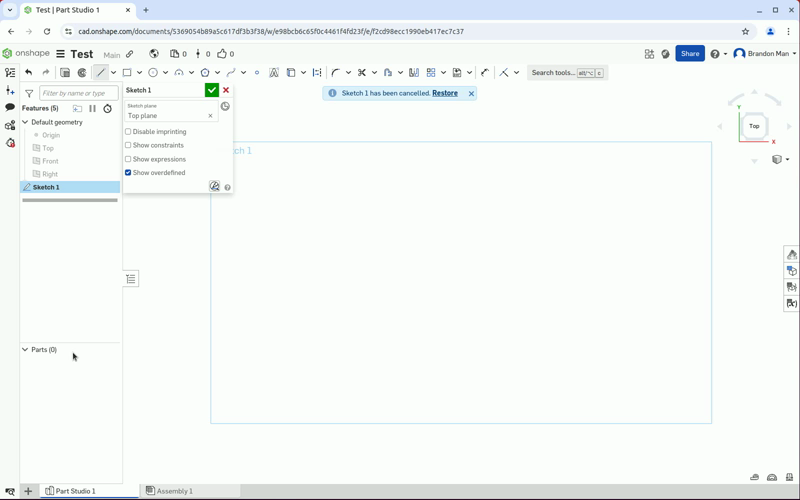
mouse_move(418, 325)
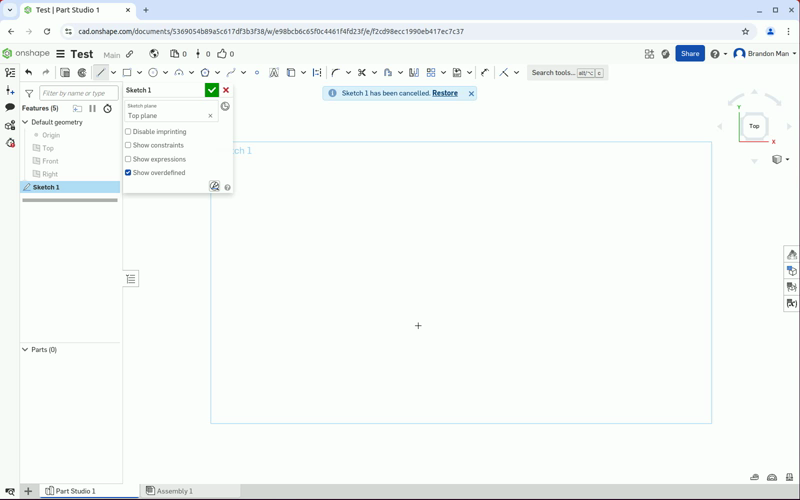
click(418, 325)
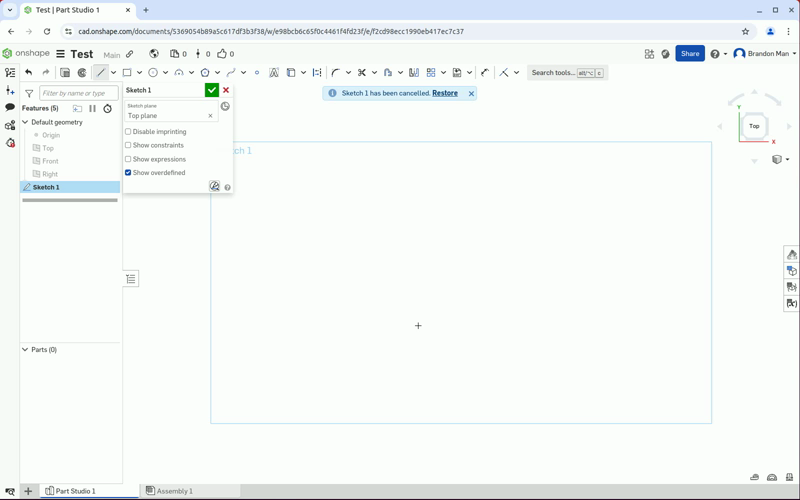
key_up(shift)
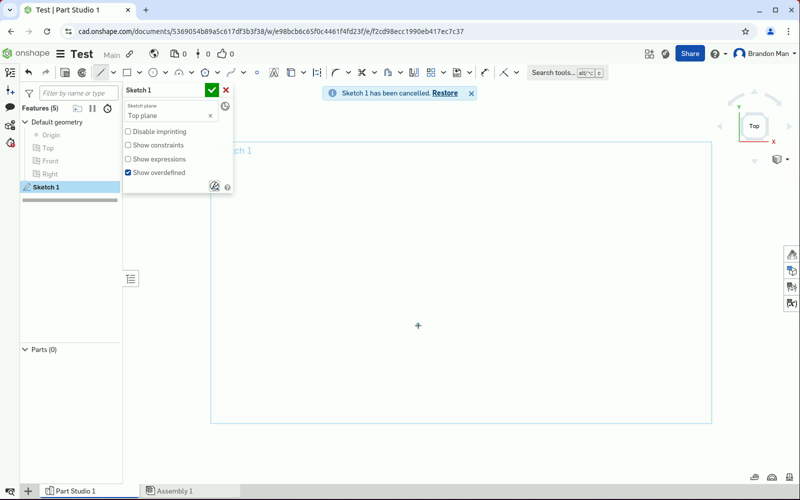
key_down(shift)
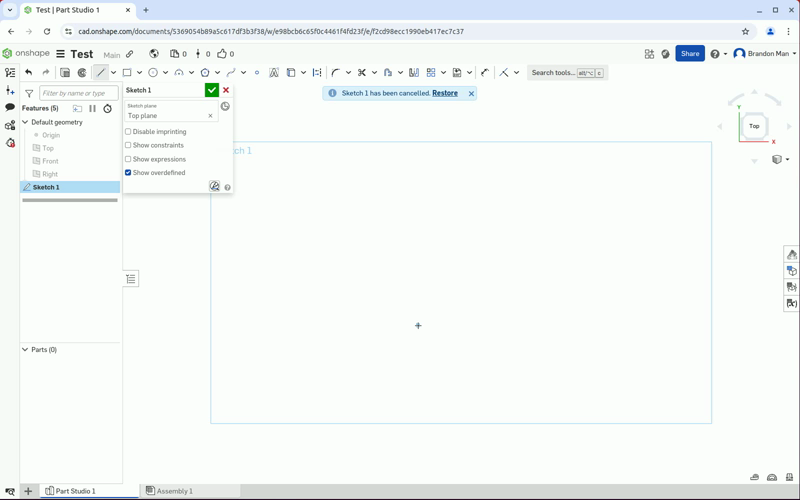
mouse_move(503, 325)
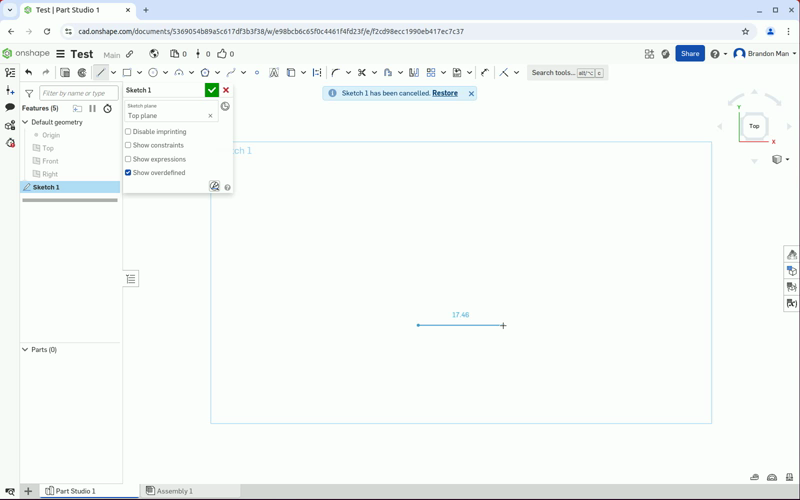
click(503, 325)
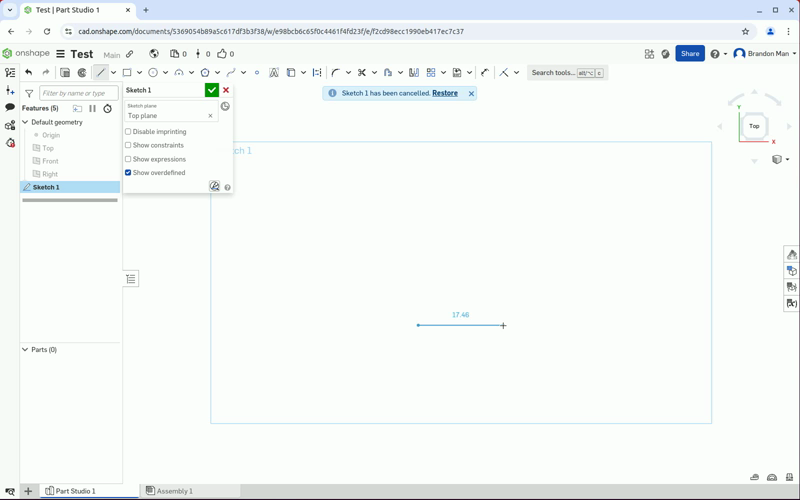
key_up(shift)
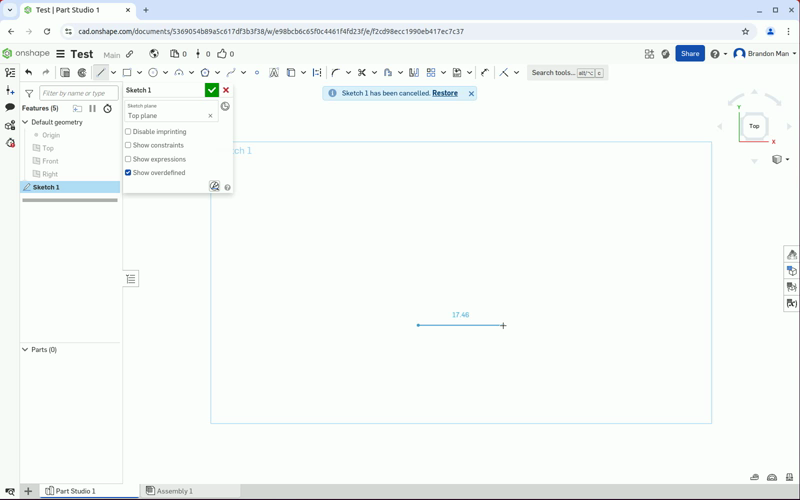
key_down(shift)
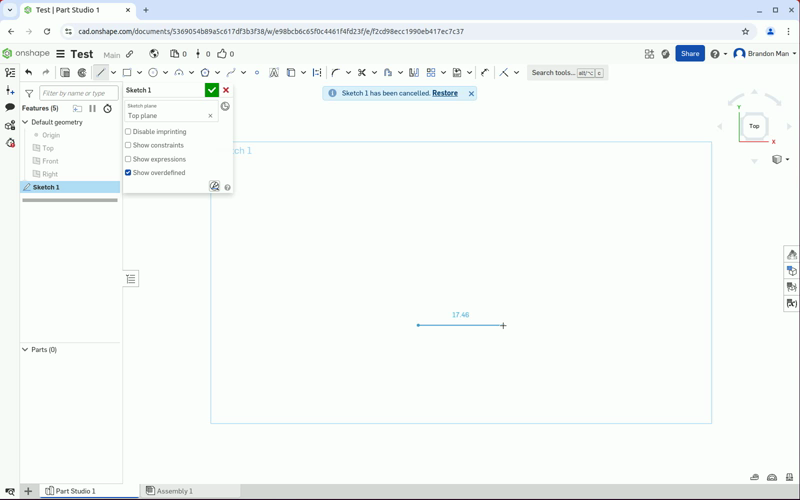
mouse_move(503, 240)
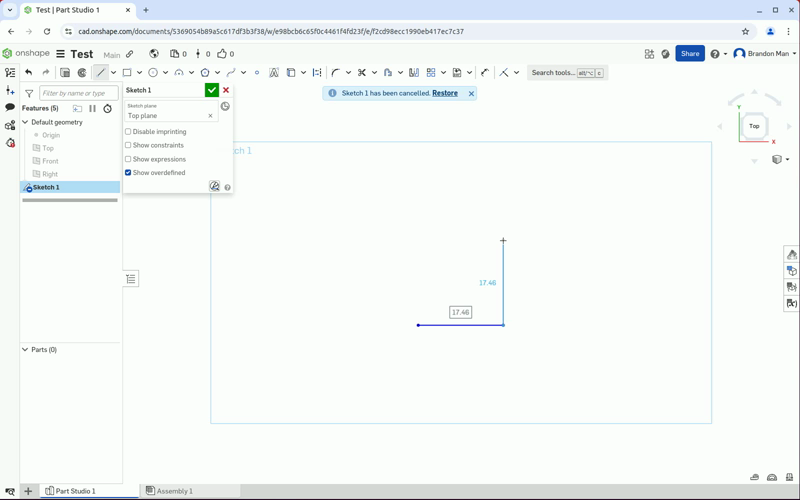
click(503, 240)
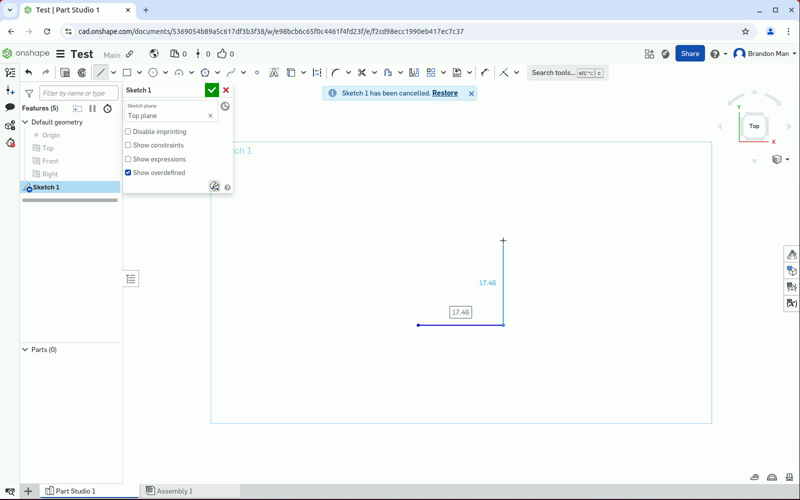
key_up(shift)
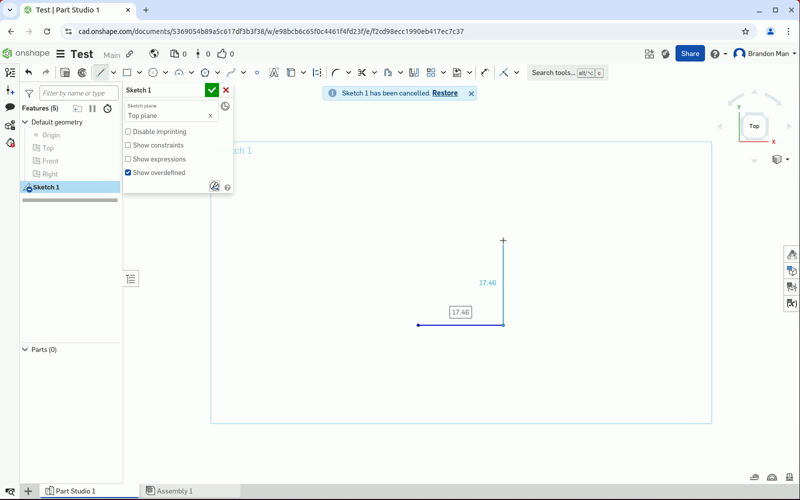
key_down(shift)
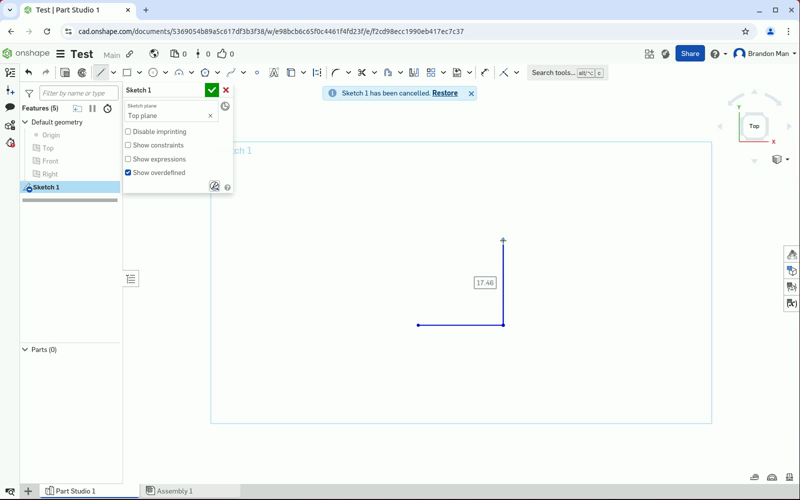
mouse_move(418, 240)
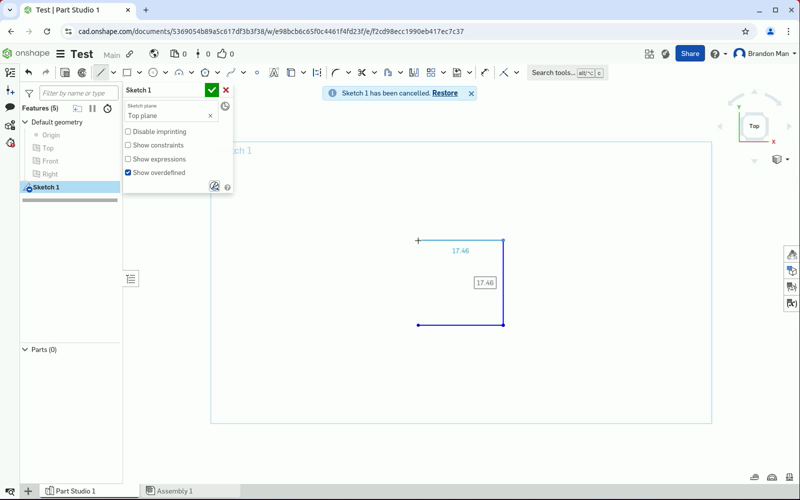
click(418, 240)
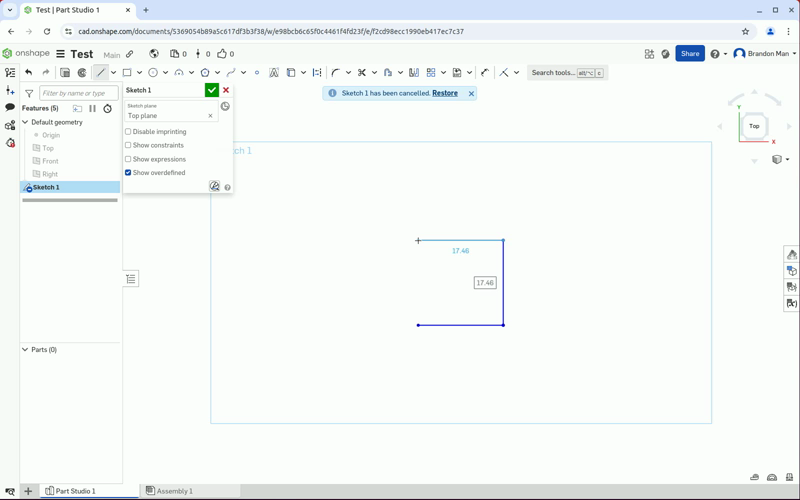
key_up(shift)
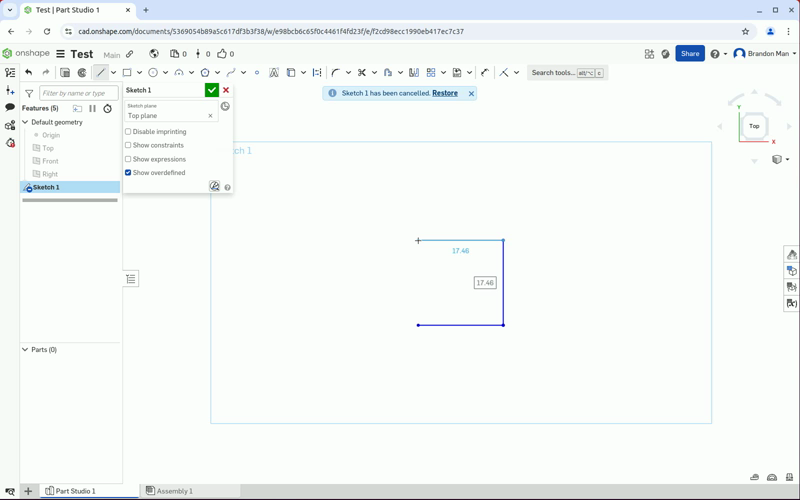
key_down(shift)
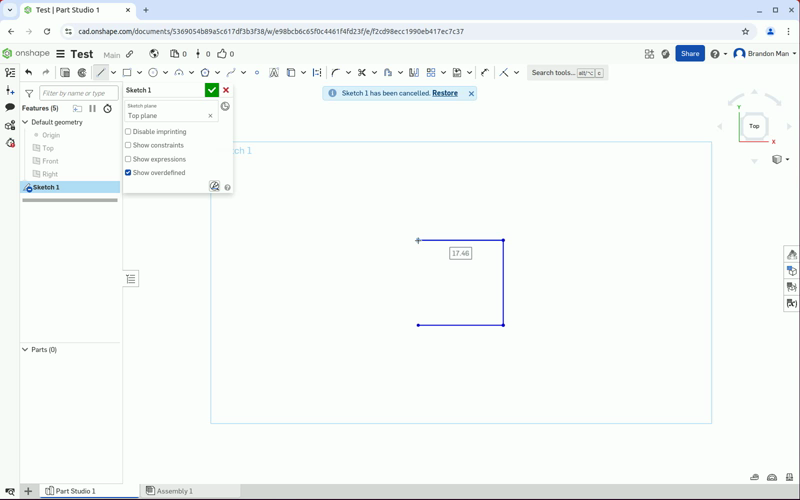
mouse_move(418, 325)
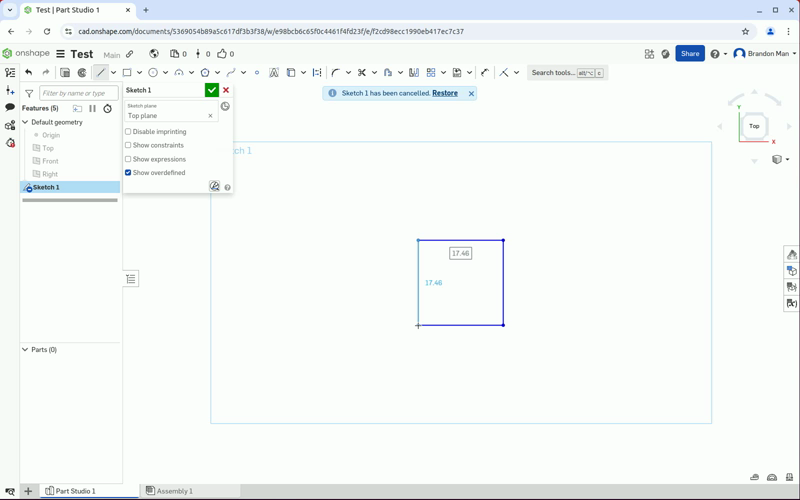
key_up(shift)
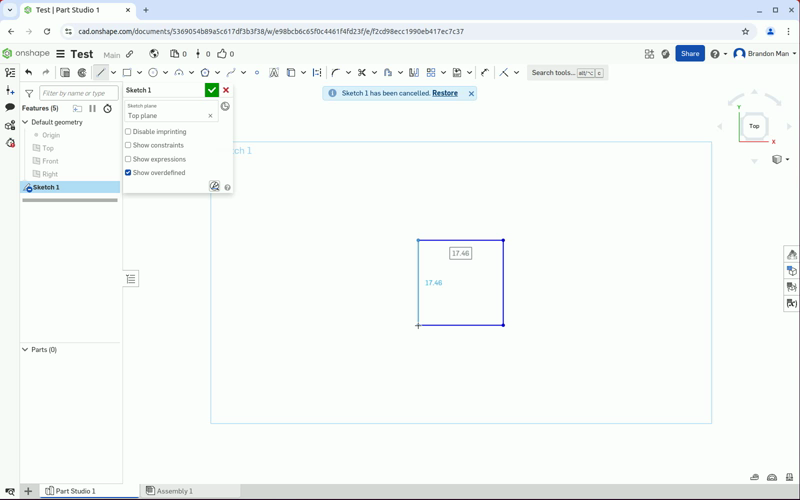
click(418, 325)
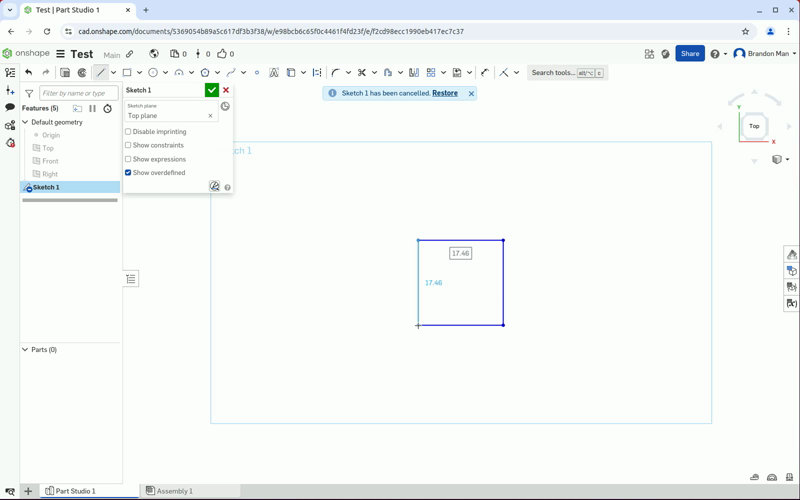
key(esc)
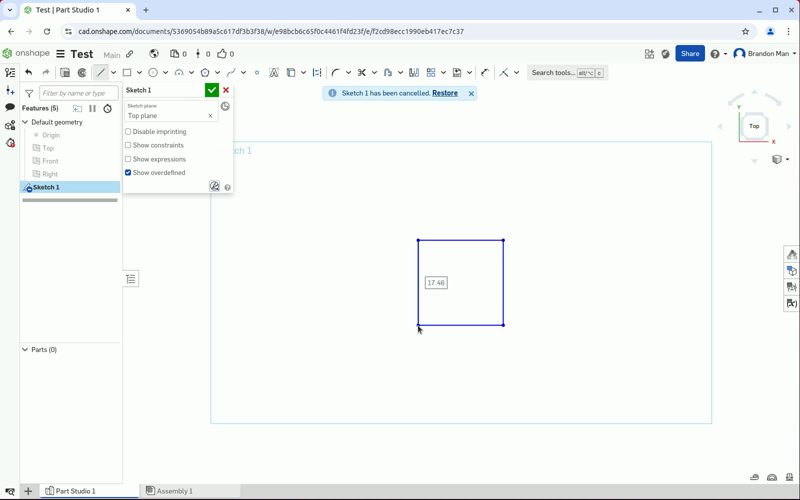
mouse_move(478, 311)
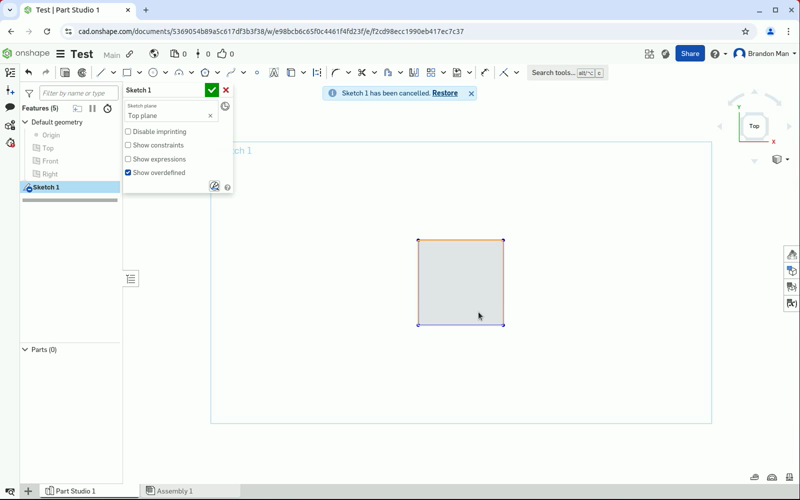
click(478, 311)
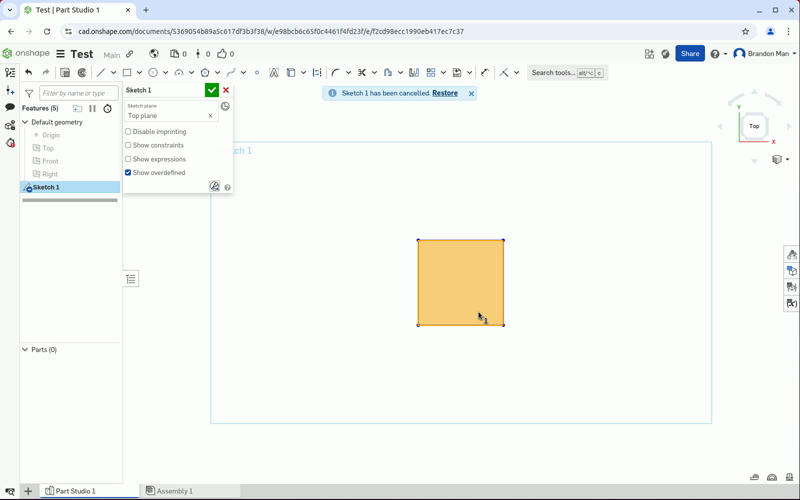
mouse_move(73, 352)
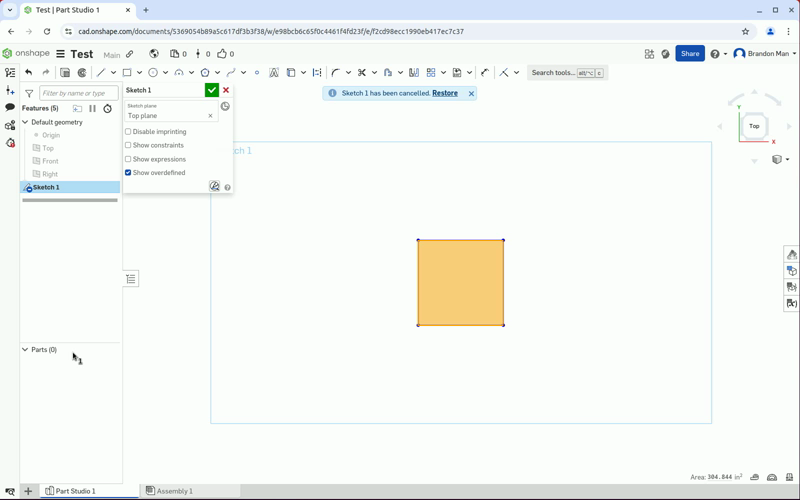
key(shift+y)
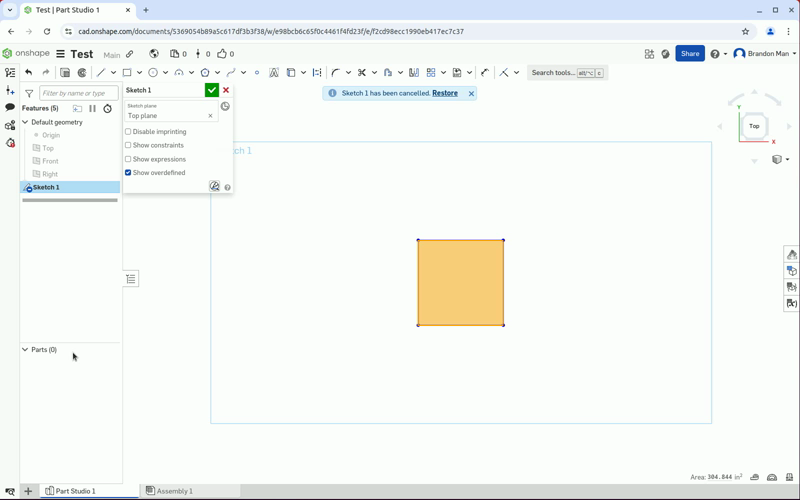
key(shift+e)
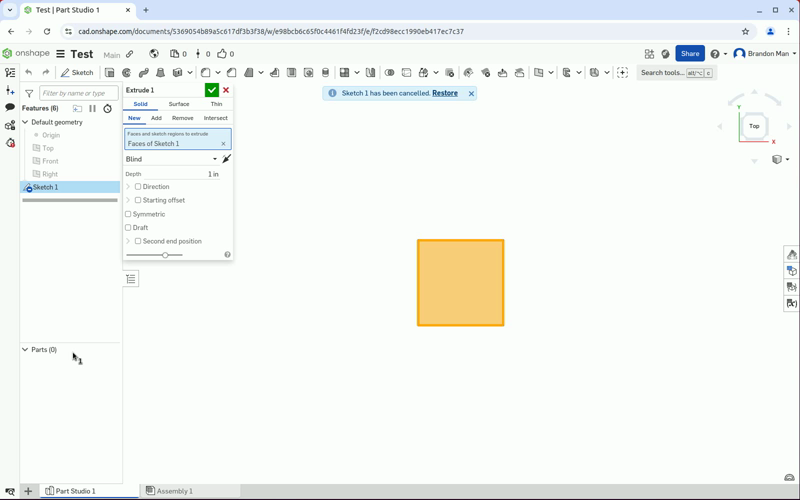
mouse_move(143, 106)
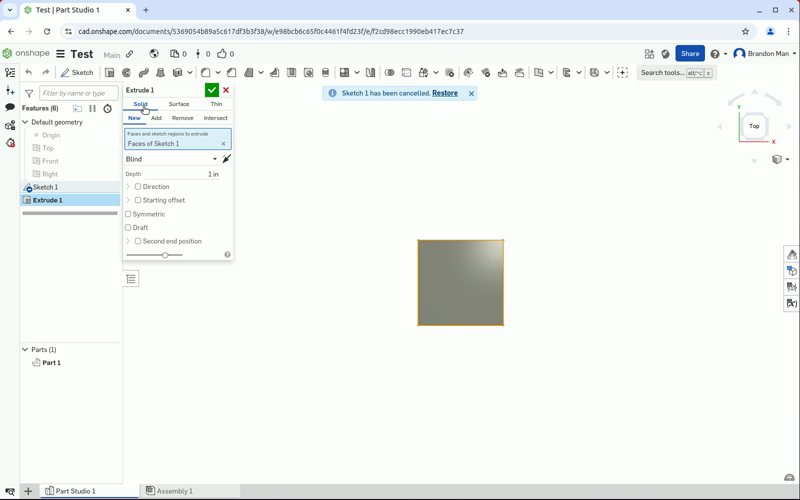
click(143, 106)
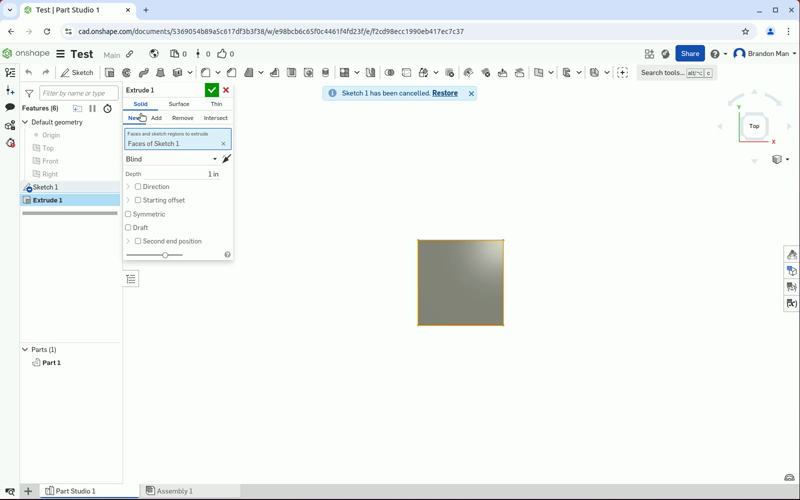
mouse_move(137, 120)
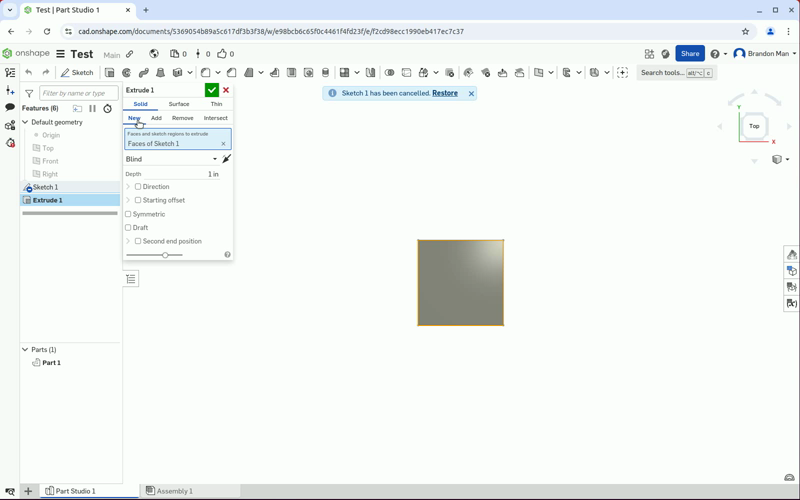
click(137, 120)
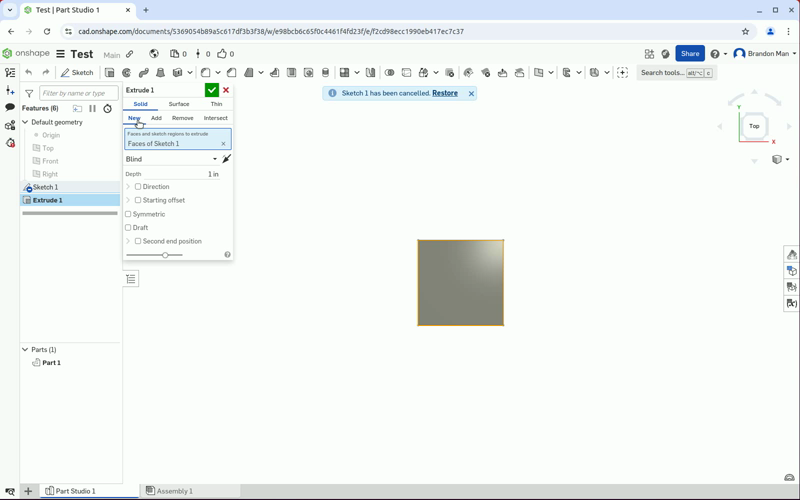
key(tab, 4)
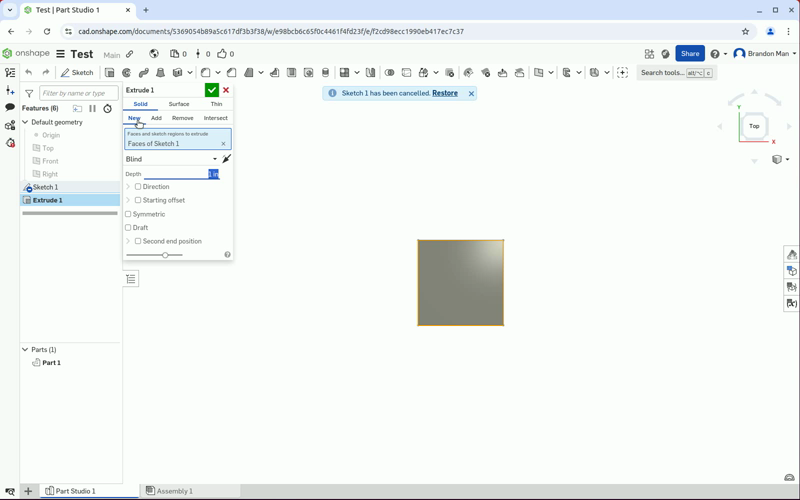
text(1.444)
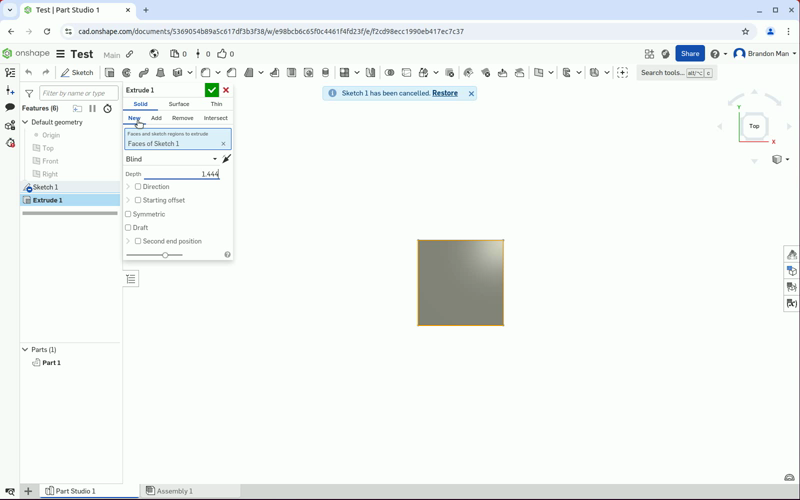
key(enter)
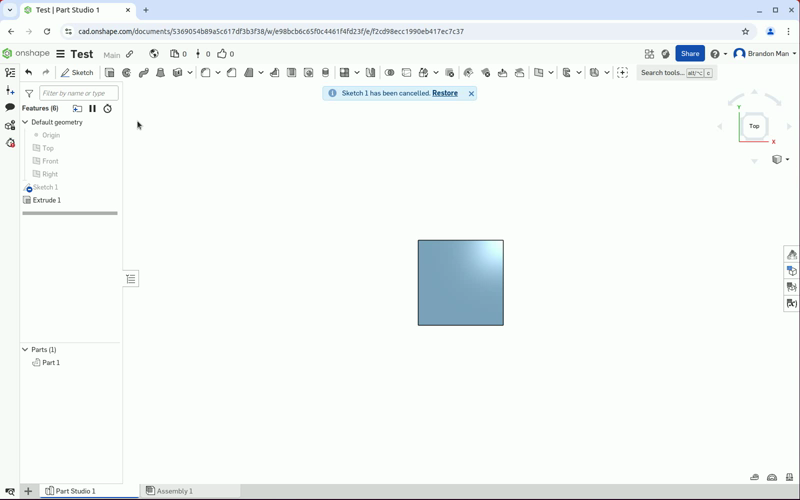
key(shift+h)
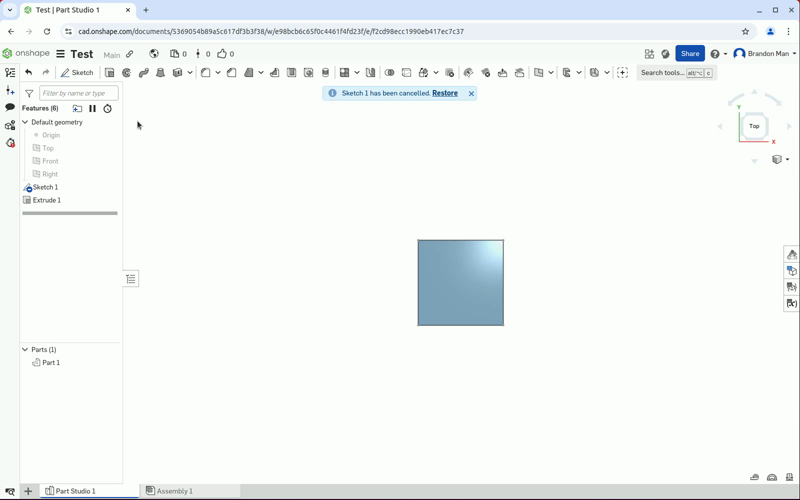
key(shift+h)
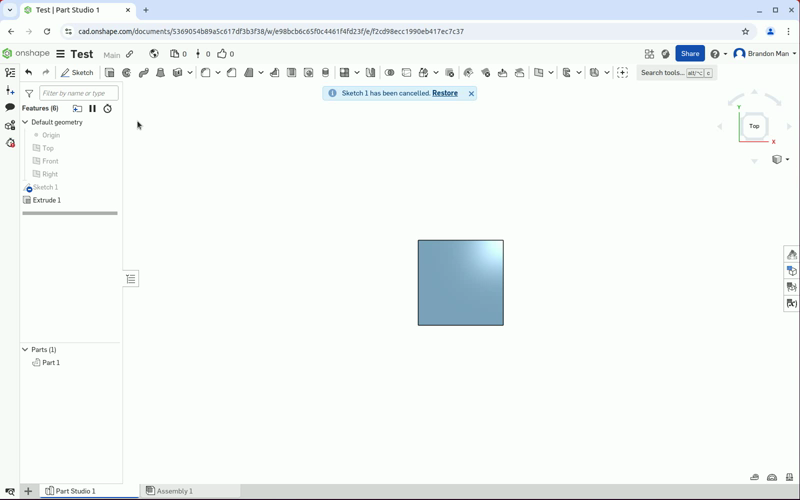
mouse_move(73, 189)
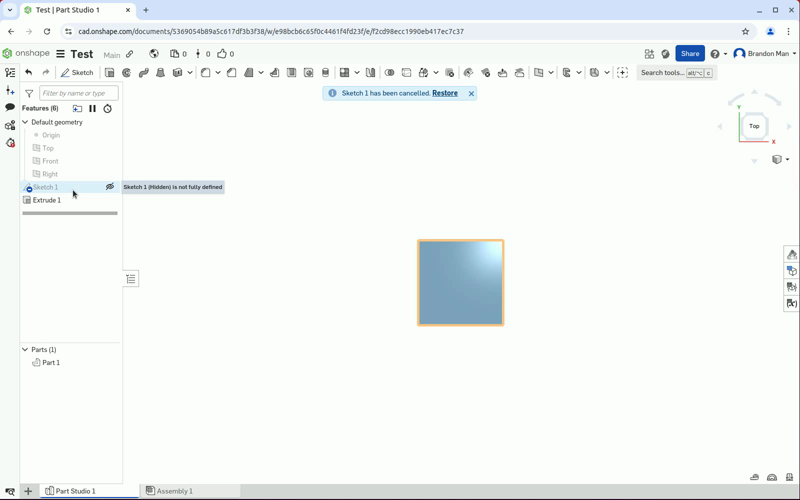
click(73, 189)
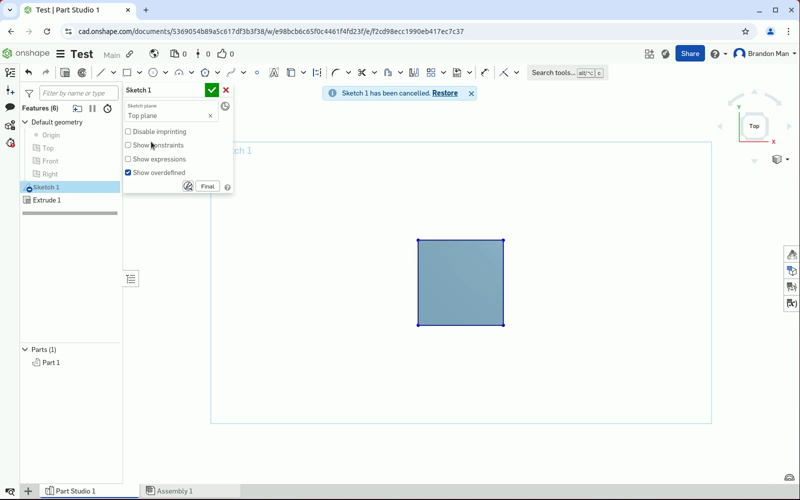
mouse_move(229, 92)
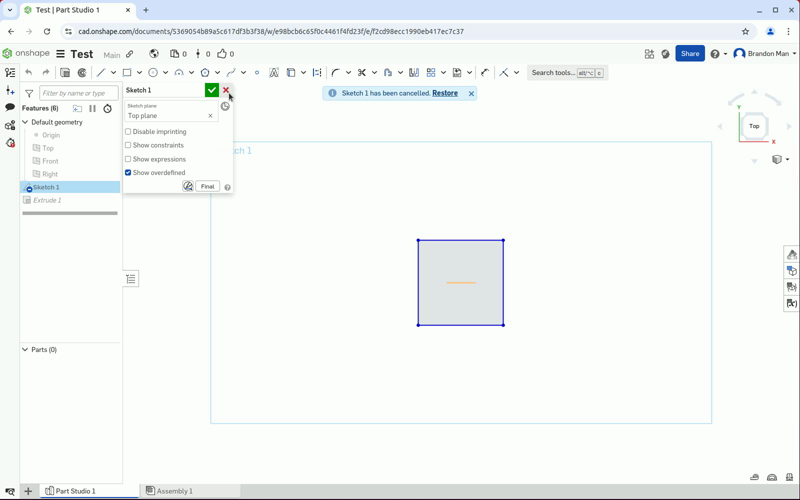
click(229, 92)
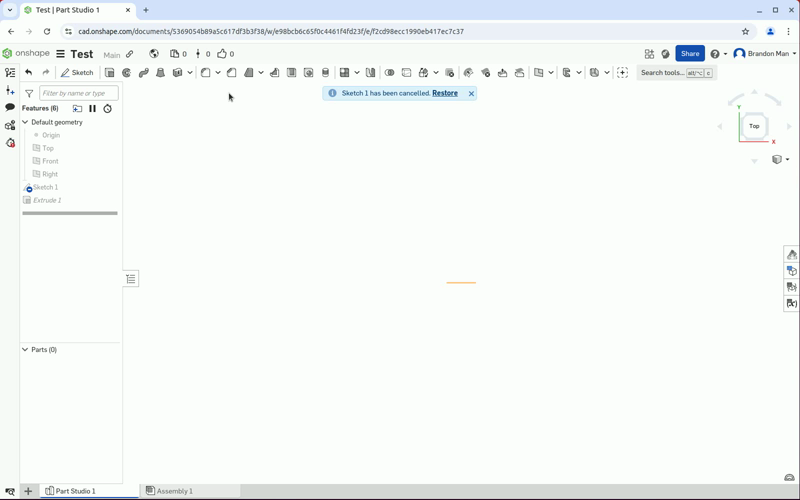
mouse_move(73, 352)
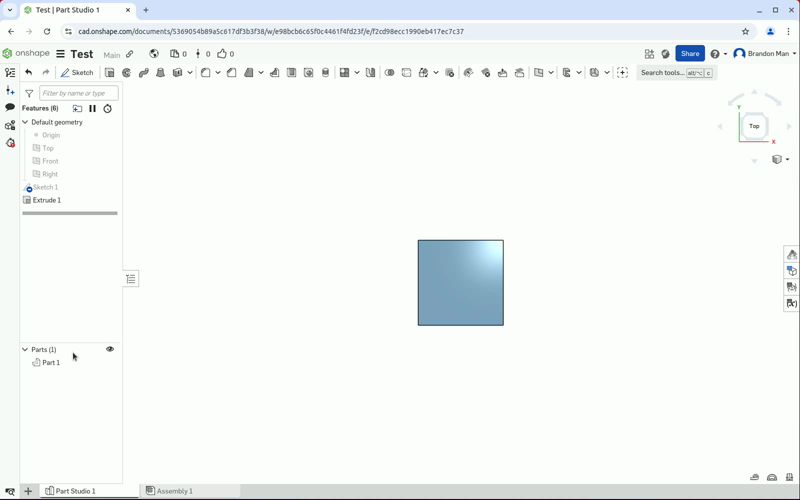
key(y)
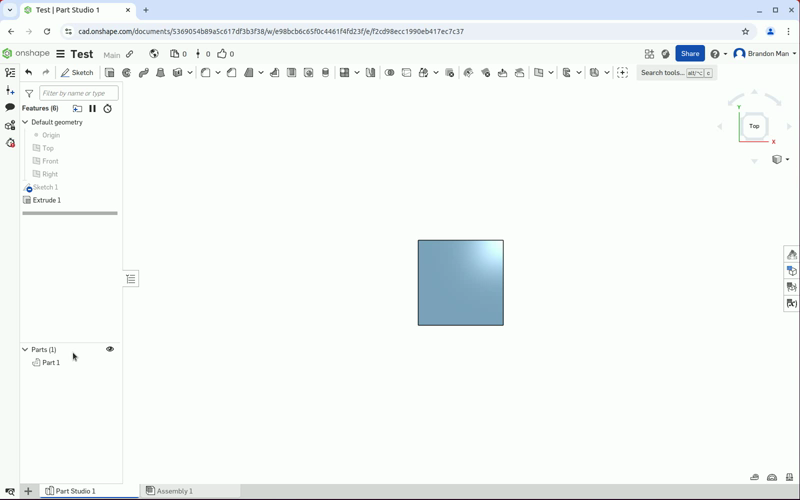
key(shift+p)
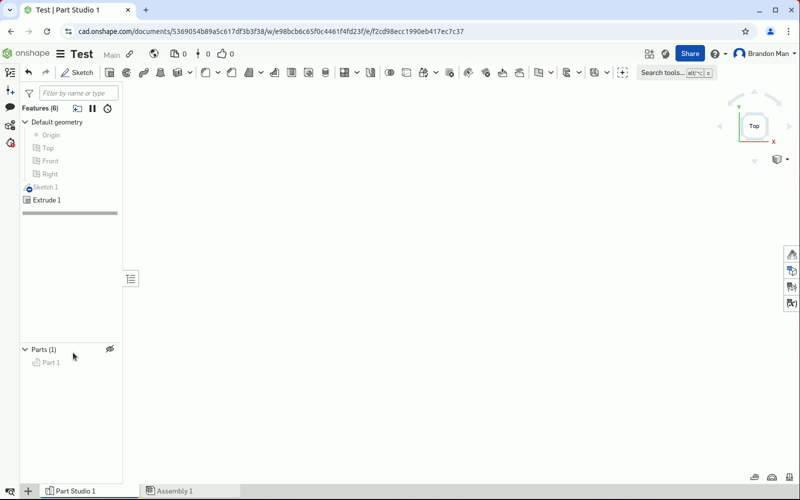
key(space)
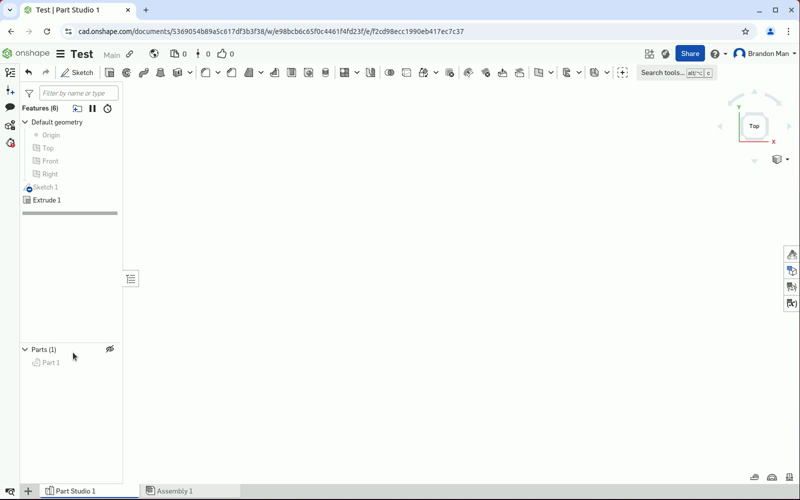
key_down(shift)
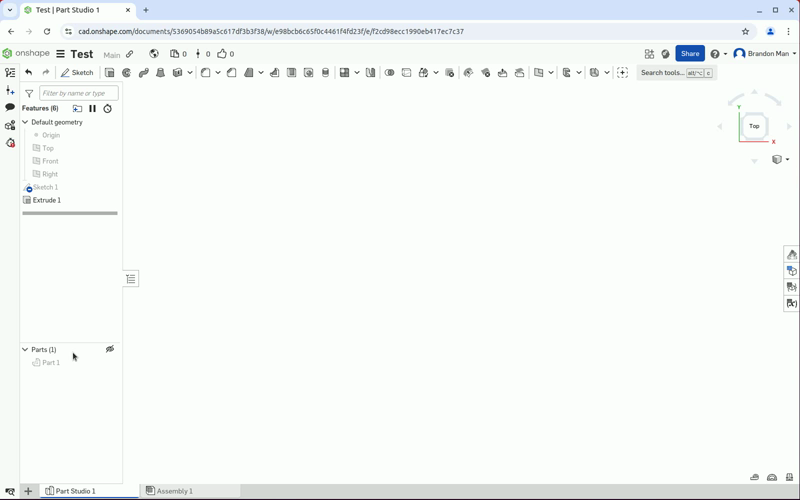
key(up)
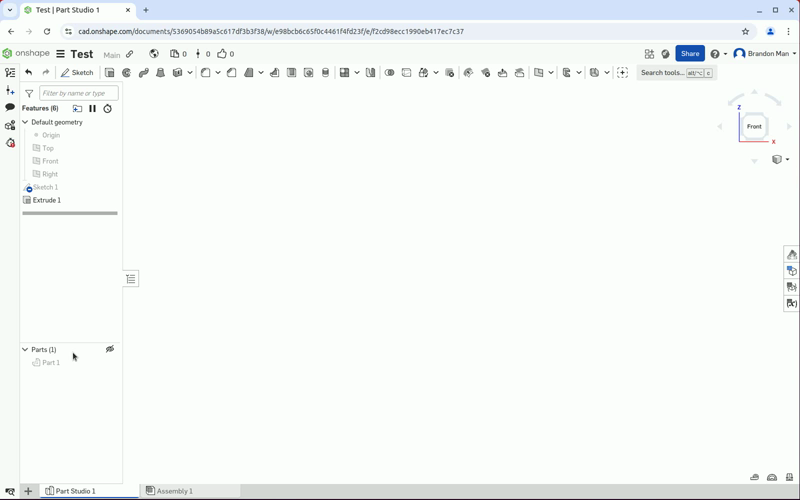
key_up(shift)
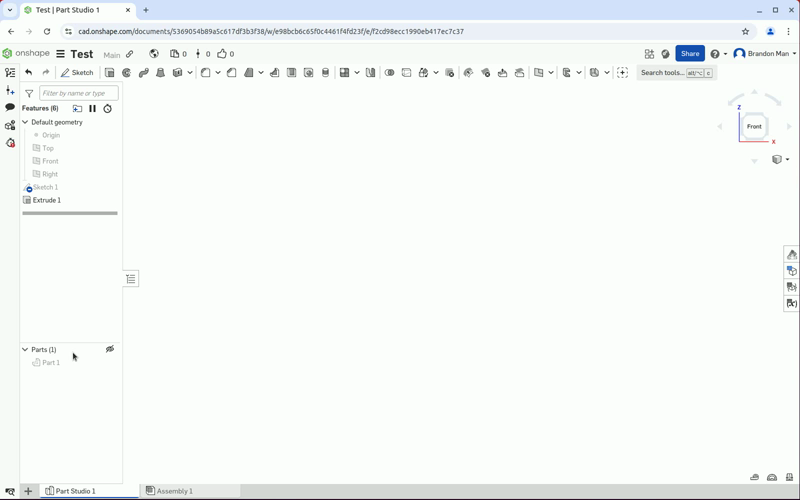
mouse_move(73, 352)
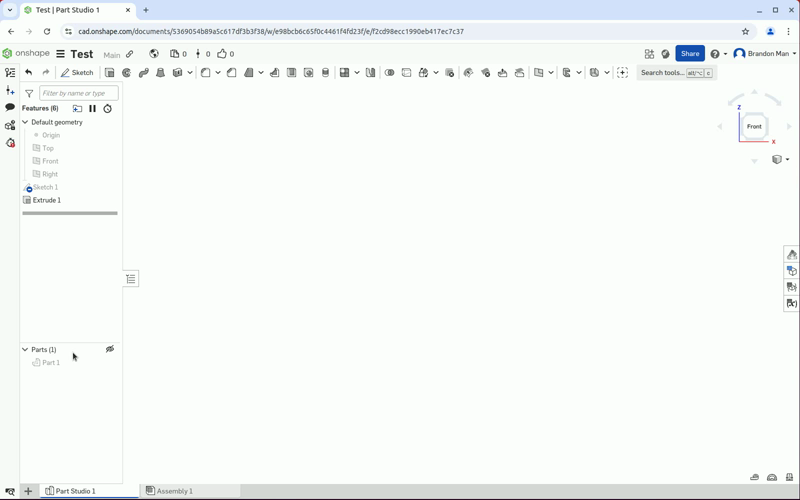
key(shift+y)
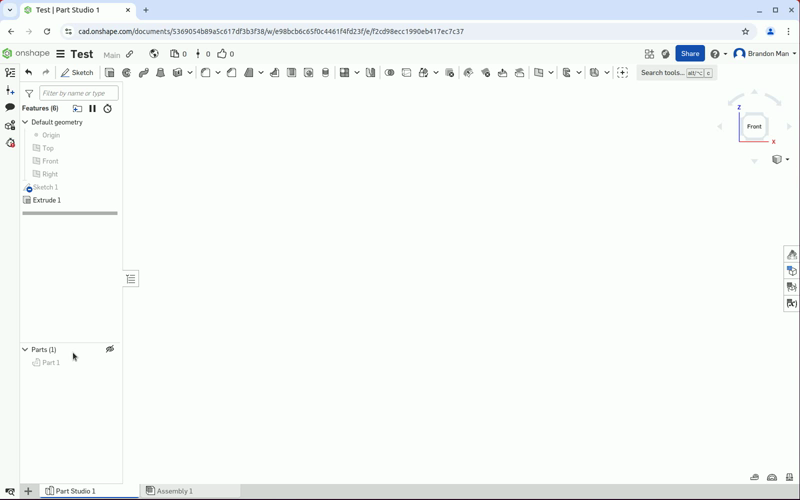
key(shift+s)
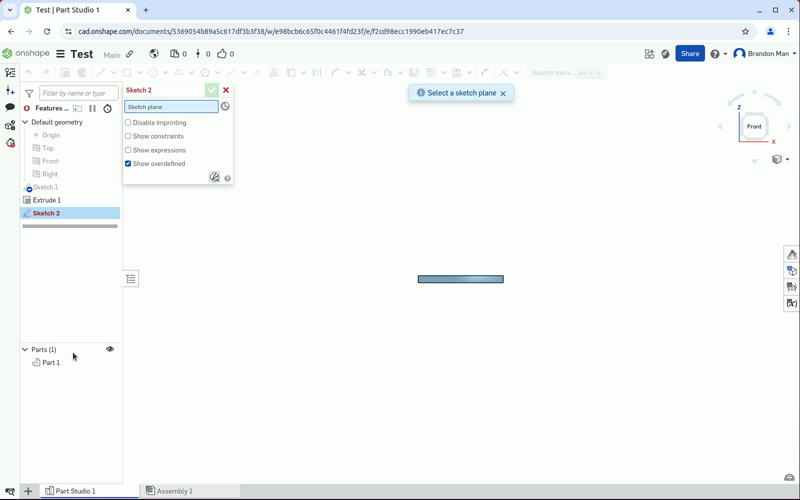
mouse_move(73, 163)
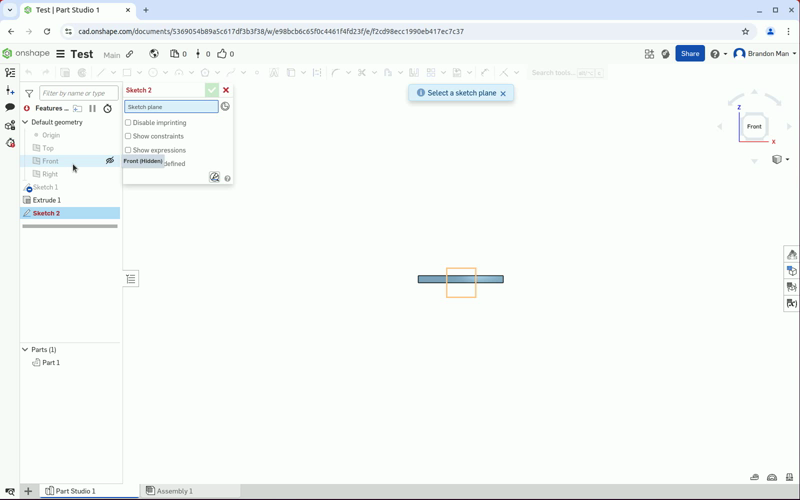
click(73, 163)
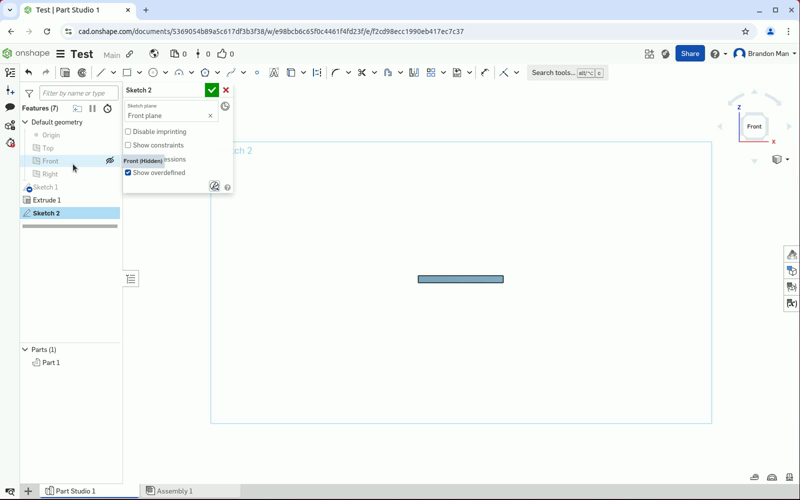
mouse_move(73, 352)
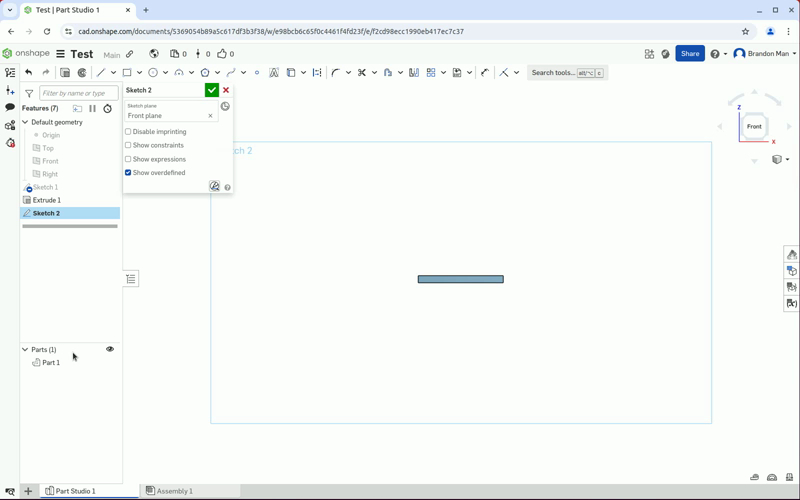
key(y)
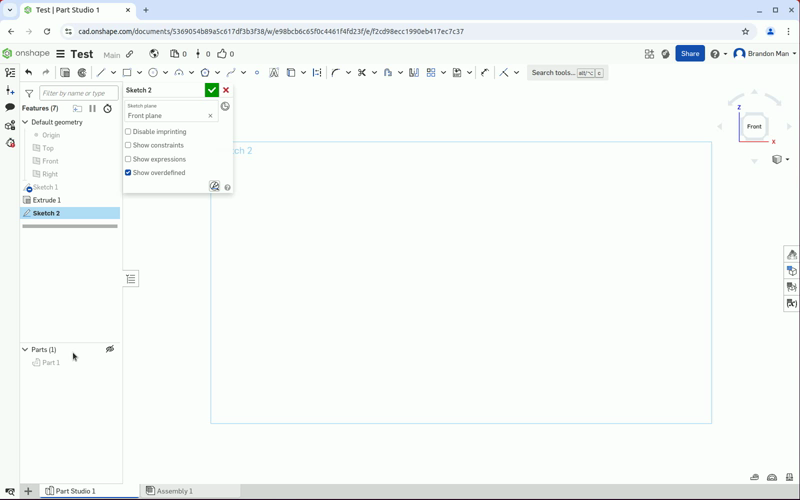
key(l)
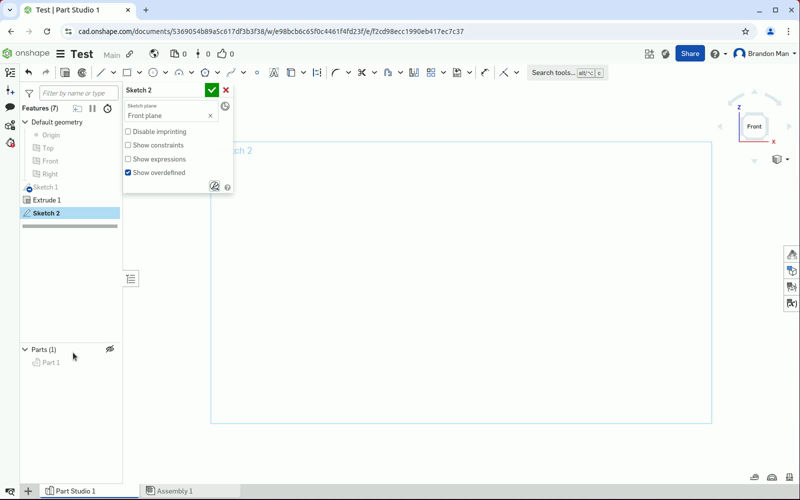
key_down(shift)
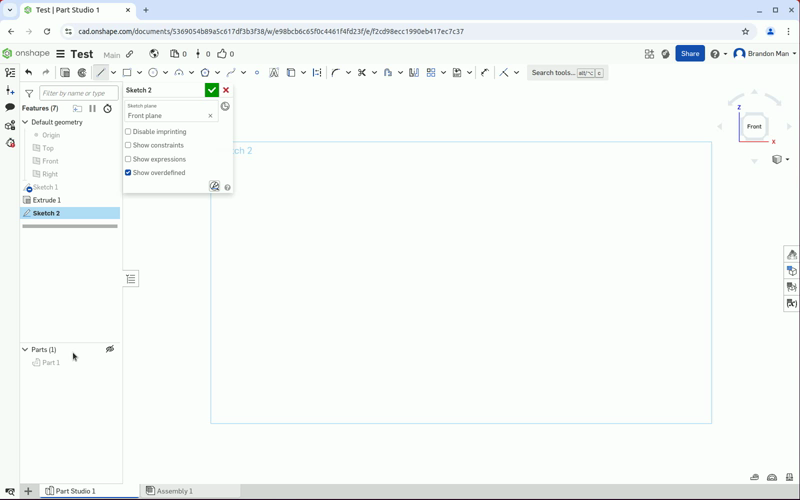
mouse_move(460, 276)
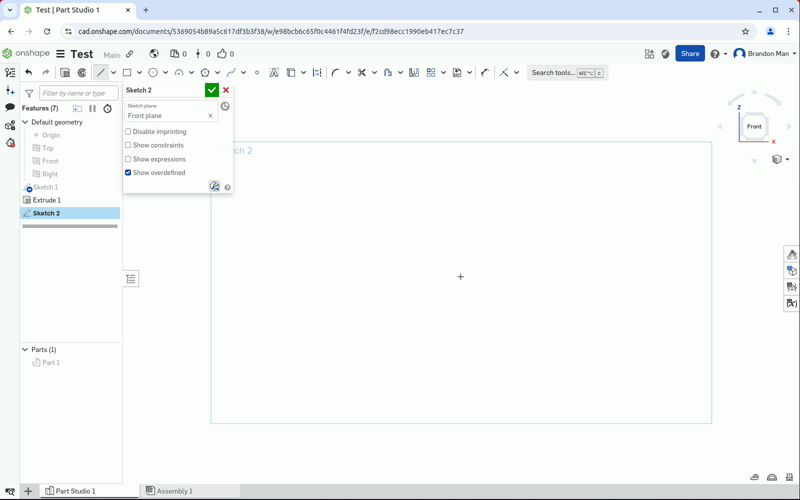
click(460, 276)
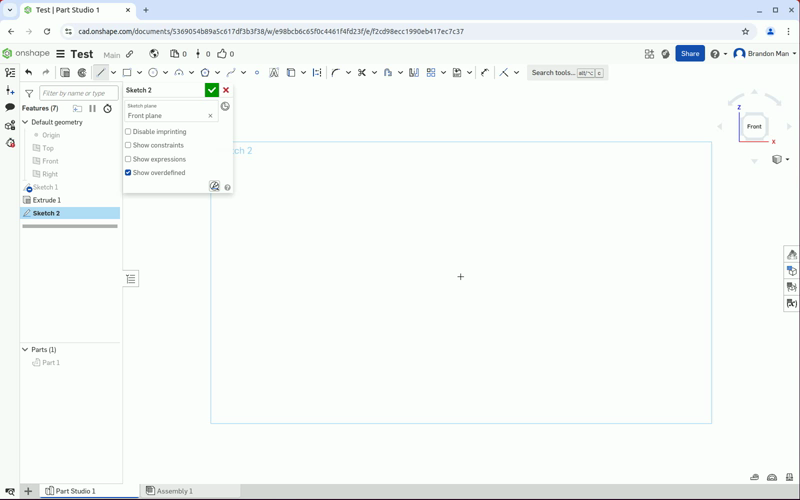
key_up(shift)
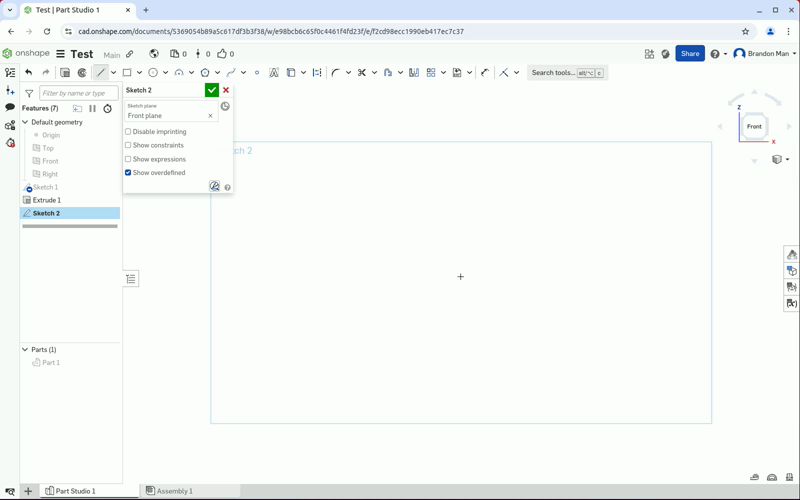
key_down(shift)
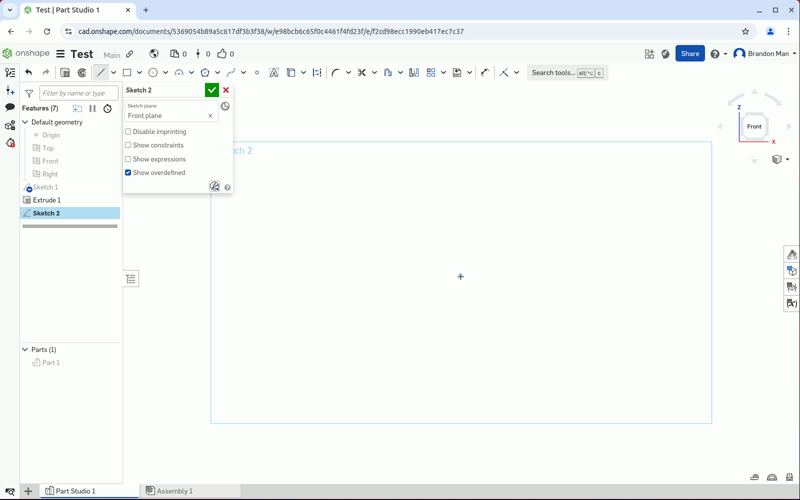
mouse_move(490, 276)
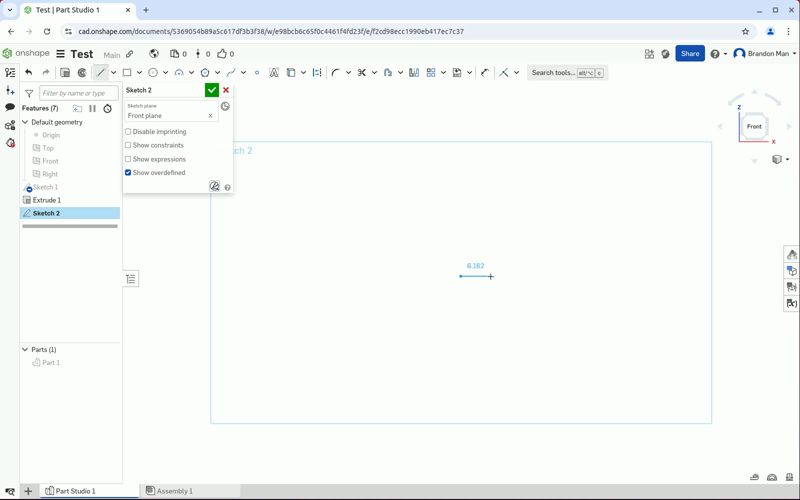
mouse_move(486, 276)
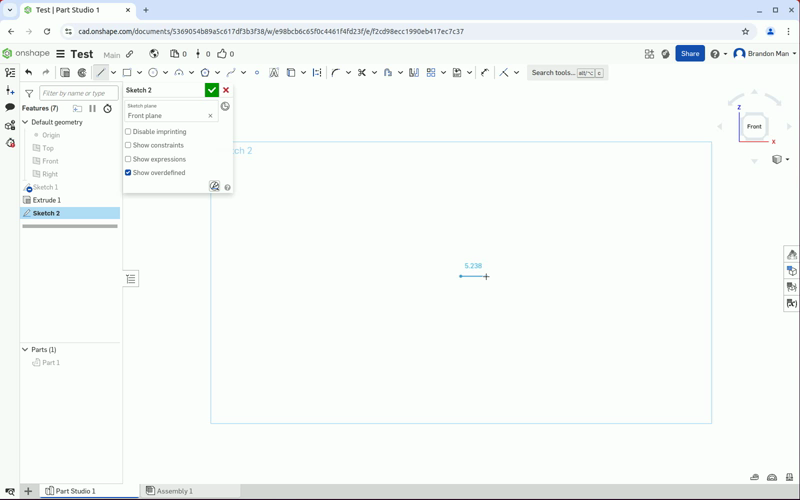
click(486, 276)
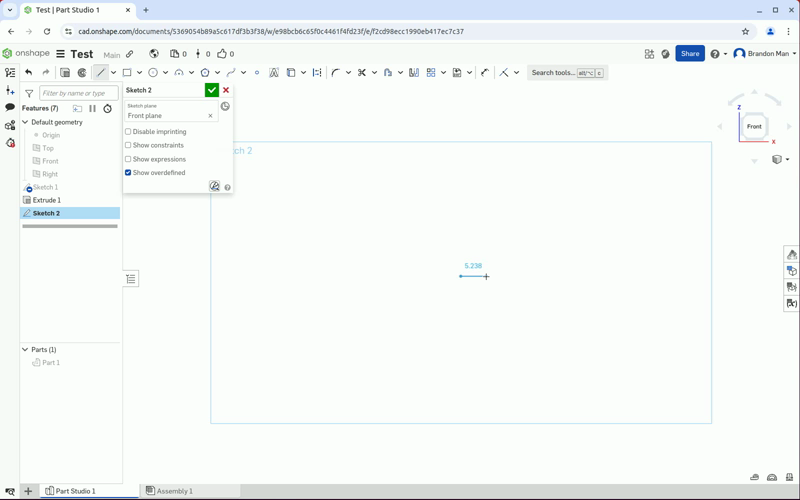
key_up(shift)
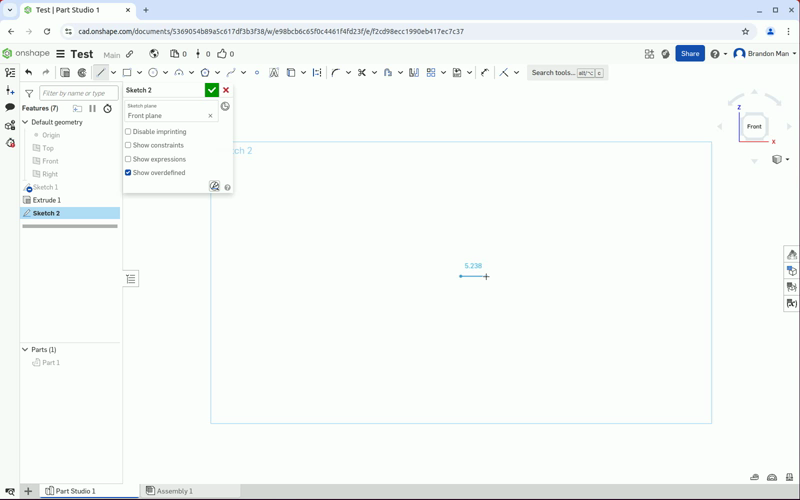
key_down(shift)
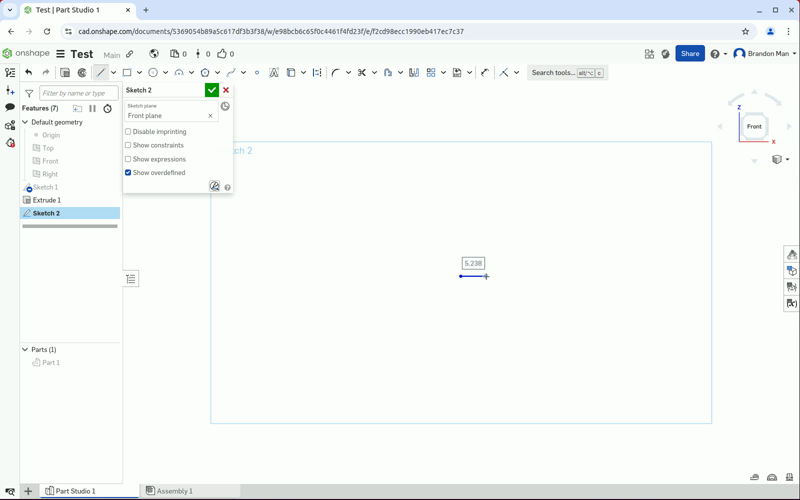
mouse_move(469, 170)
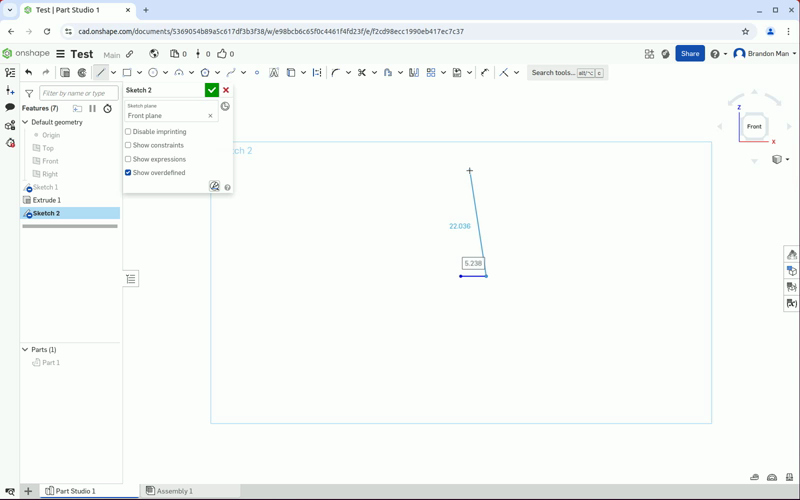
click(469, 170)
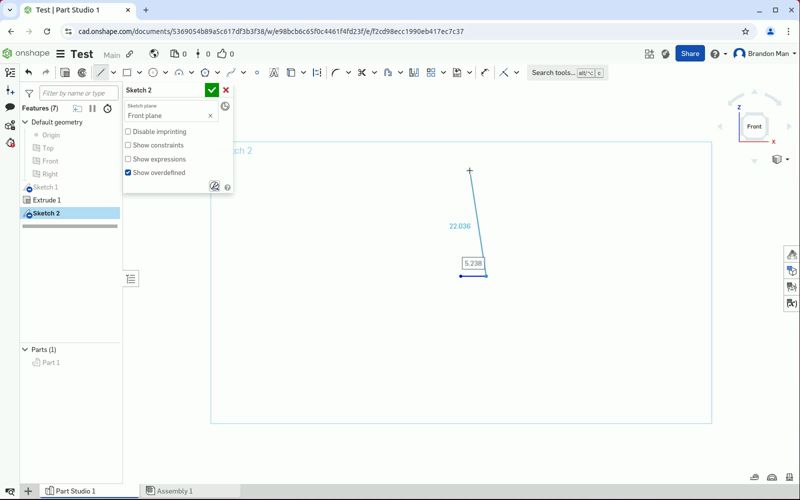
key_up(shift)
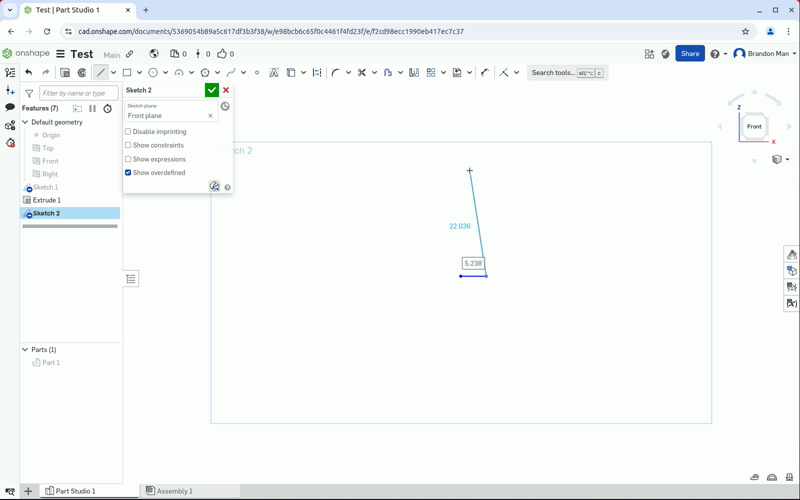
key_down(shift)
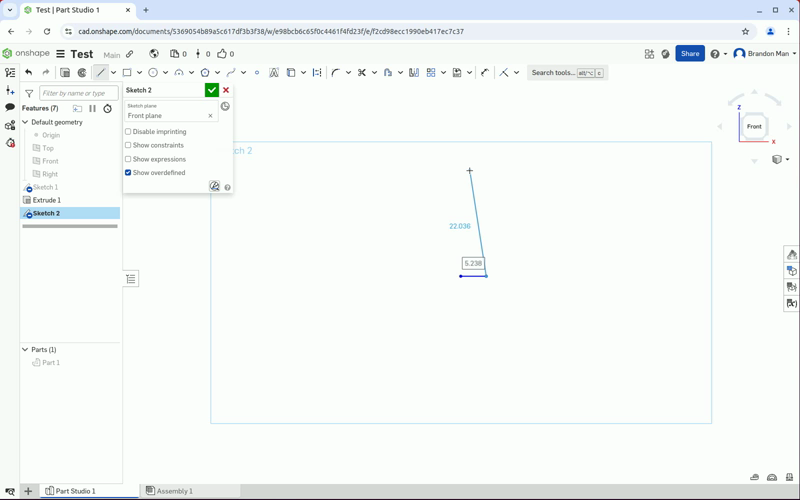
mouse_move(499, 170)
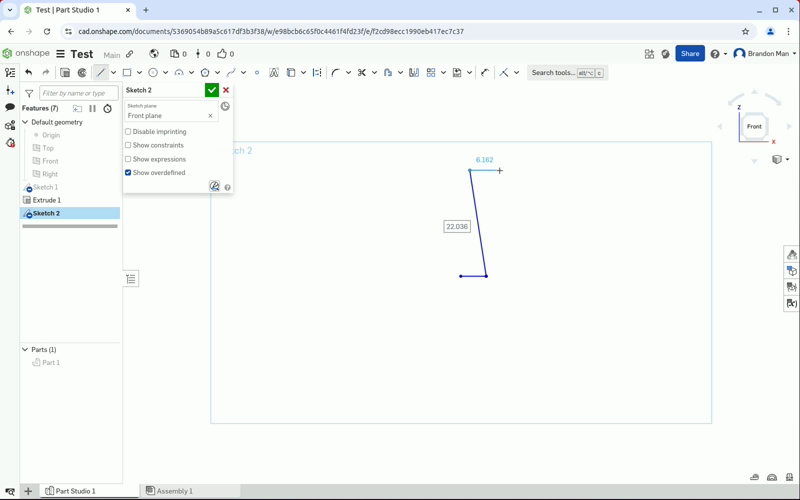
mouse_move(460, 170)
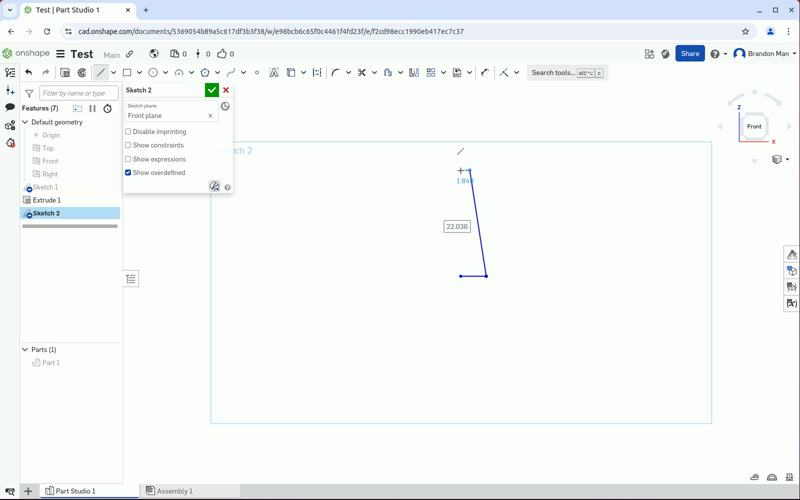
click(460, 170)
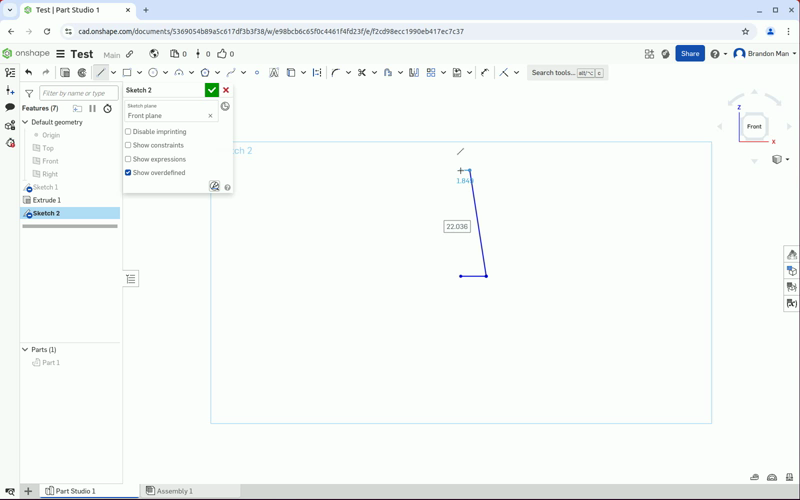
key_up(shift)
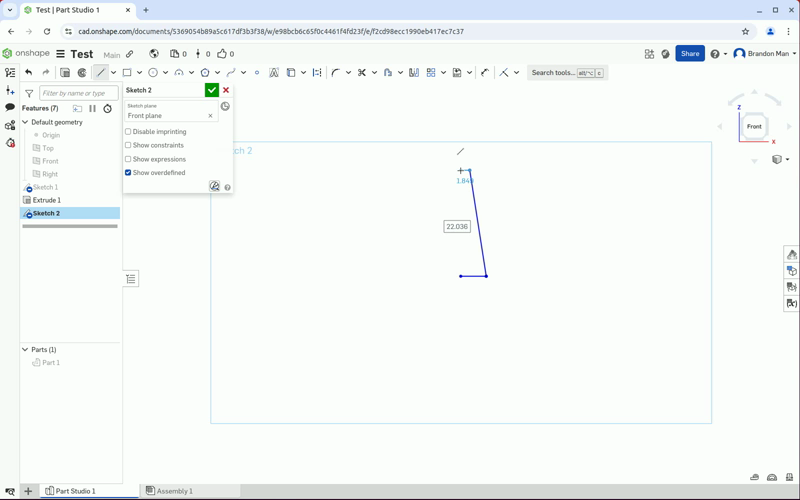
key_down(shift)
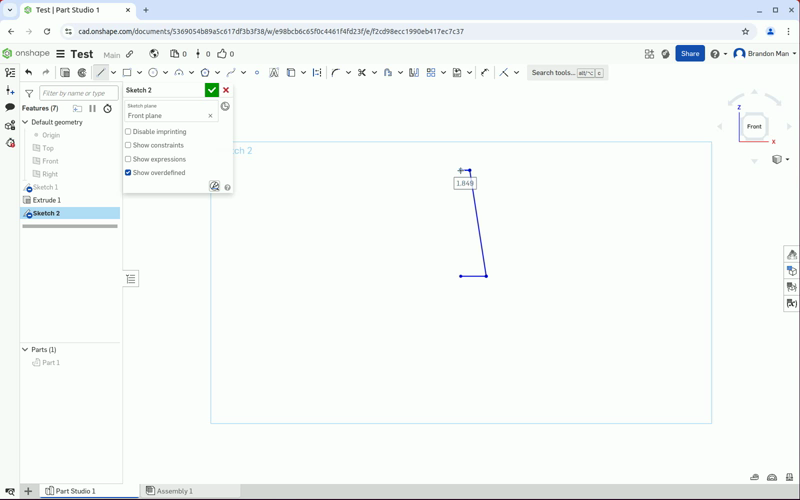
mouse_move(460, 276)
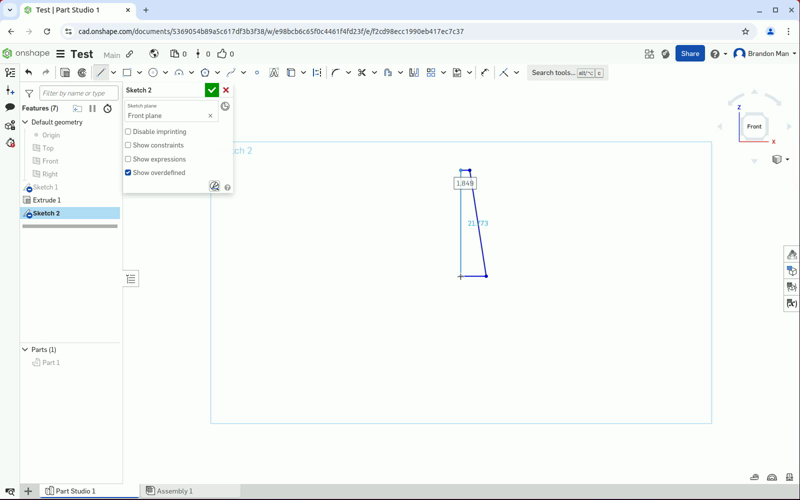
key_up(shift)
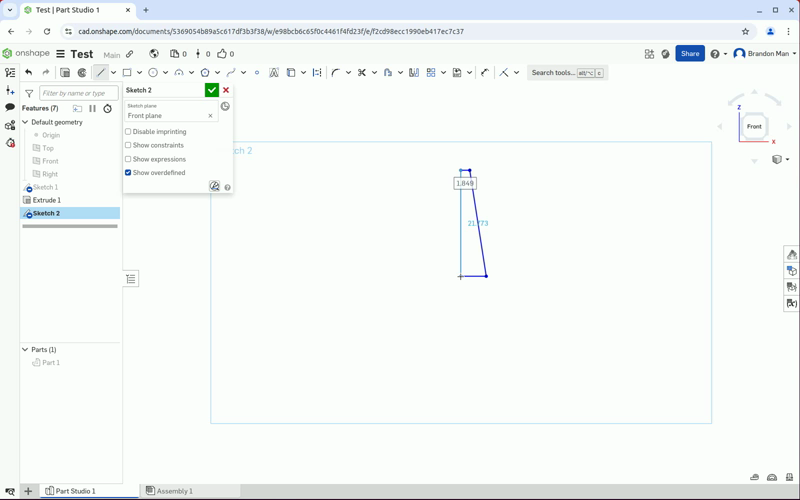
click(460, 276)
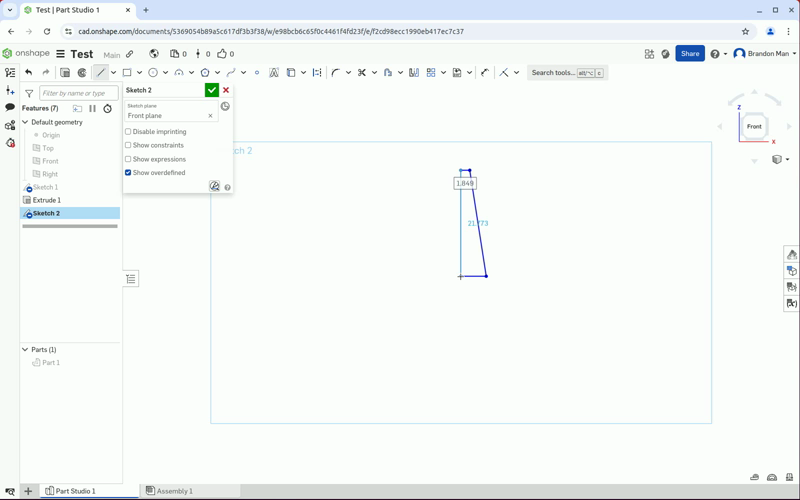
key(esc)
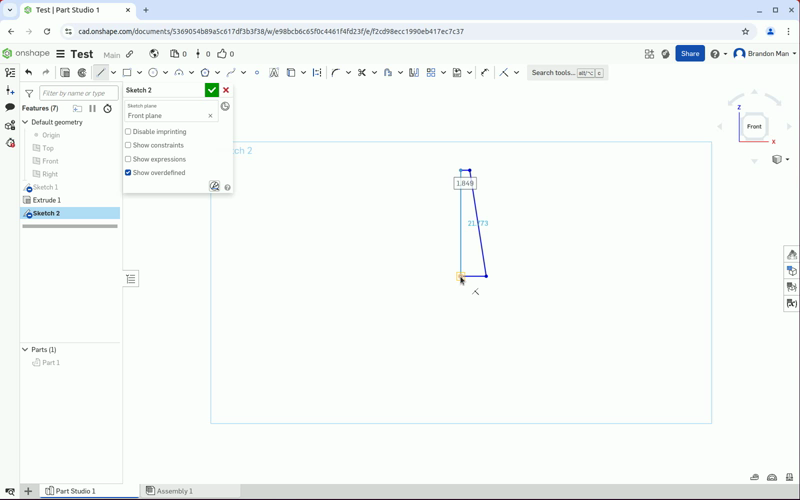
mouse_move(472, 202)
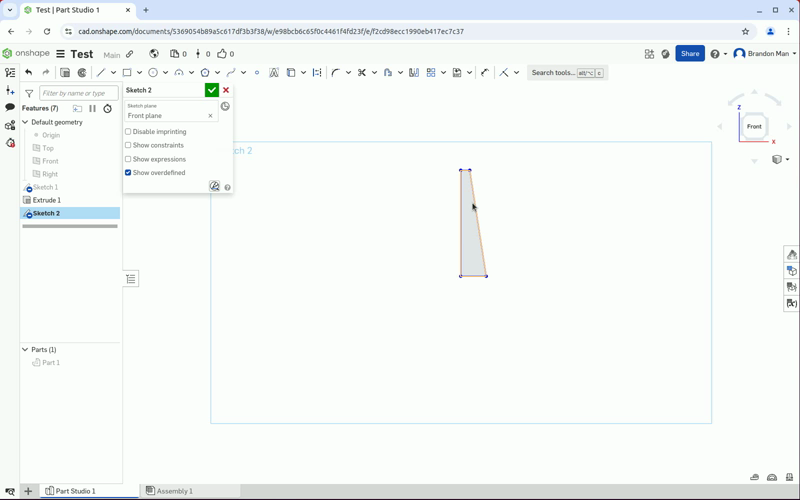
click(472, 202)
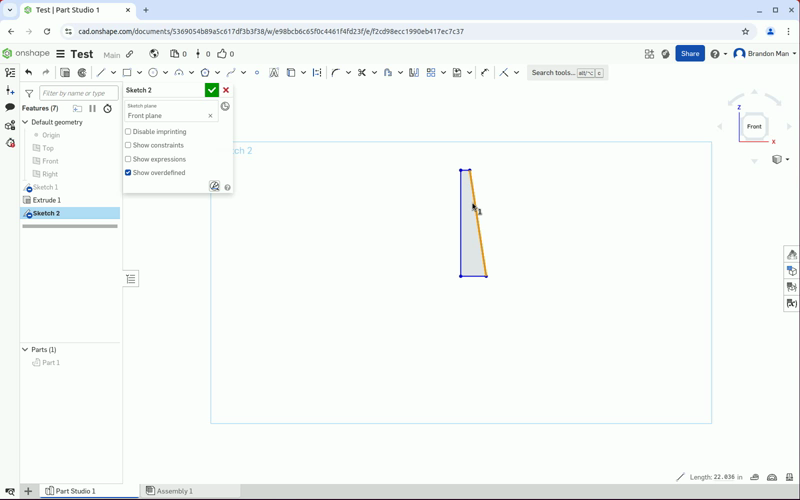
mouse_move(73, 352)
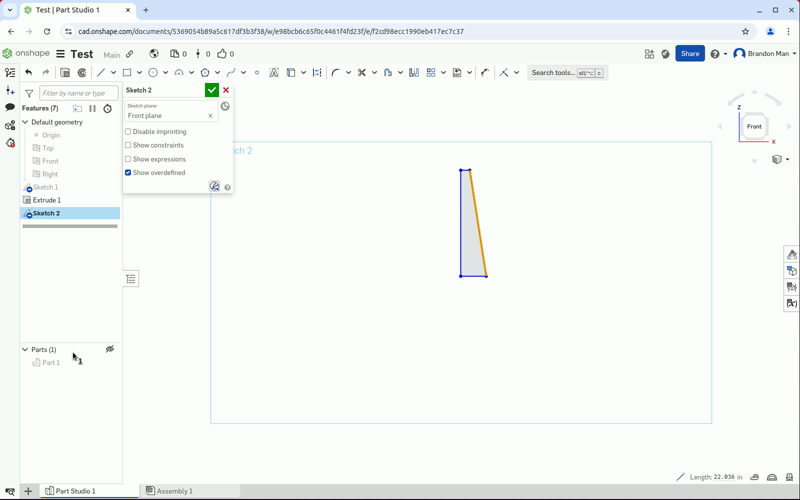
key(shift+y)
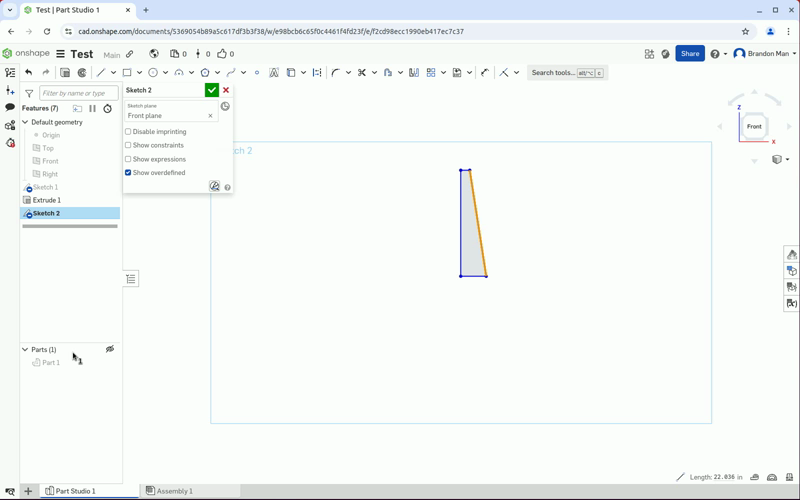
key(shift+e)
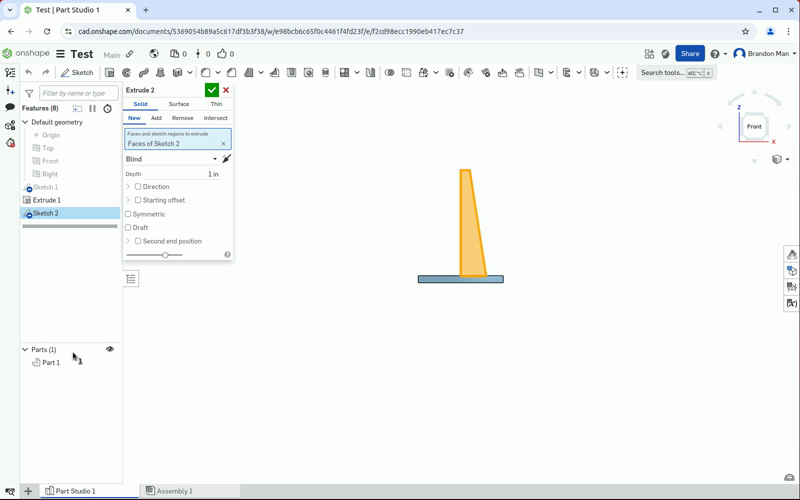
mouse_move(143, 106)
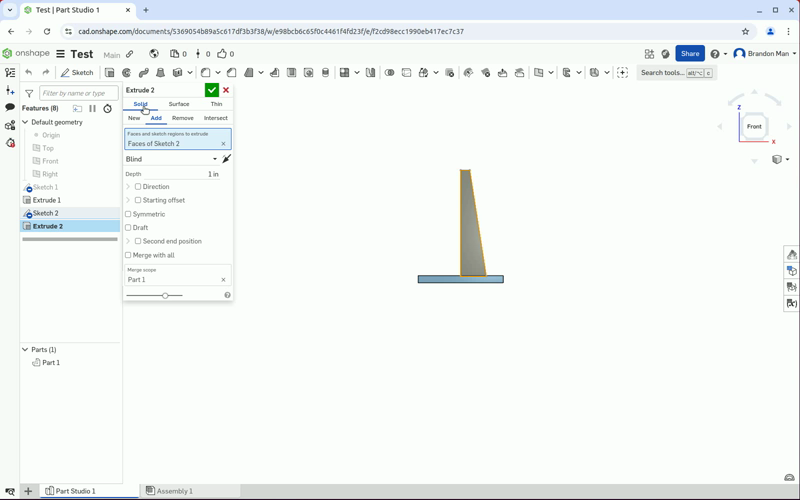
click(143, 106)
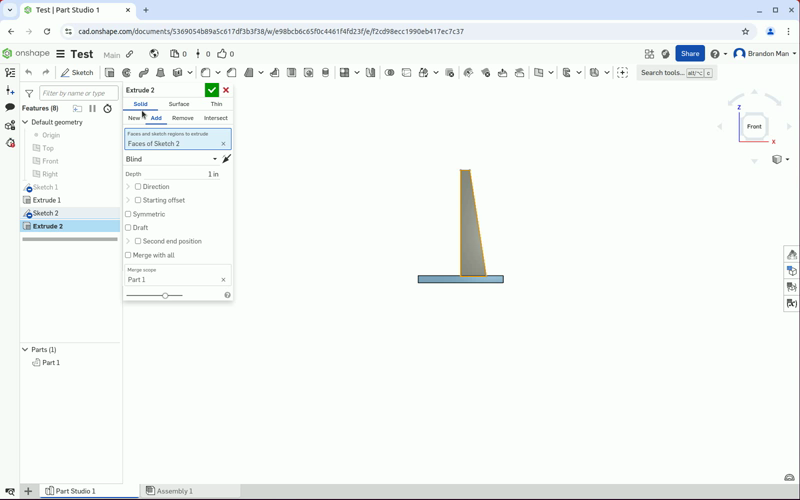
mouse_move(137, 120)
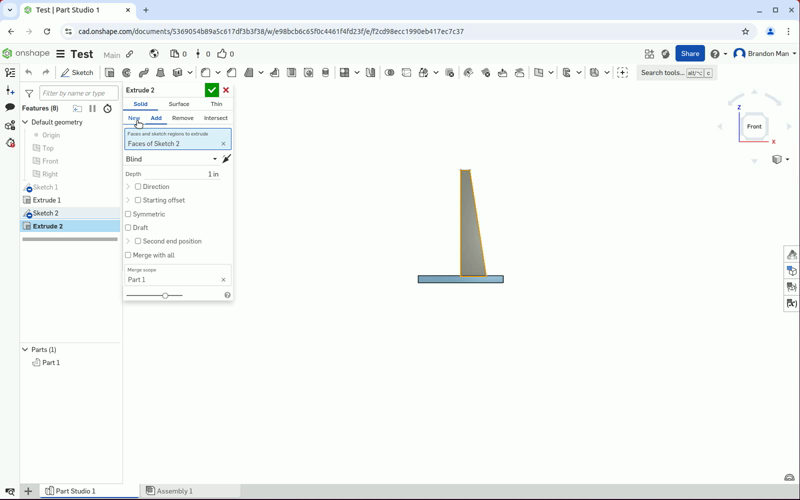
click(137, 120)
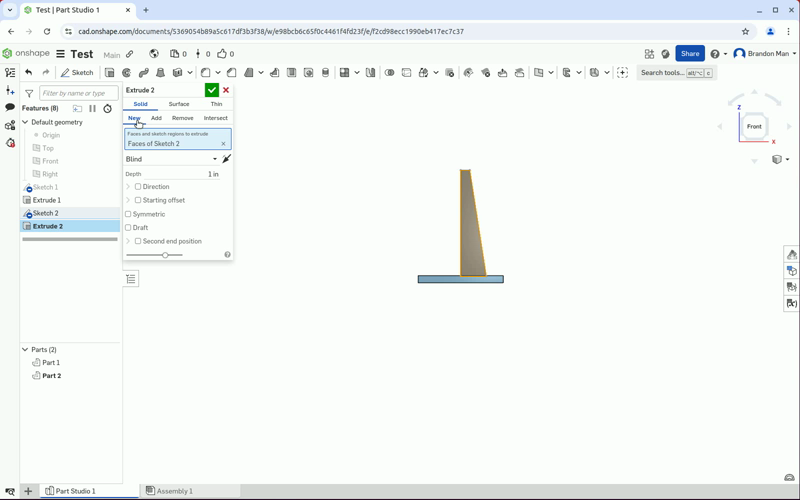
key(tab, 4)
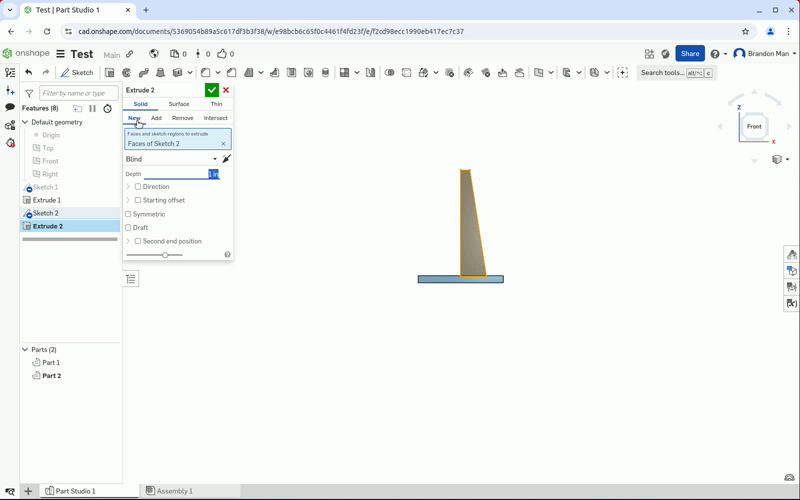
text(1.926)
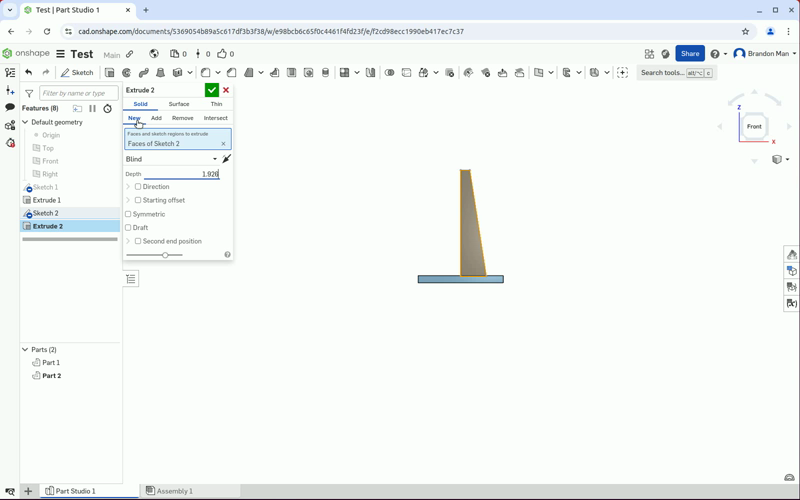
key(enter)
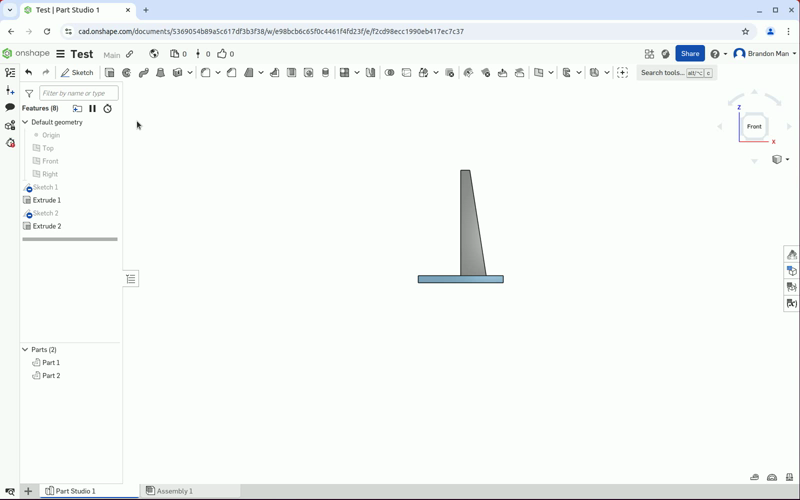
key(shift+h)
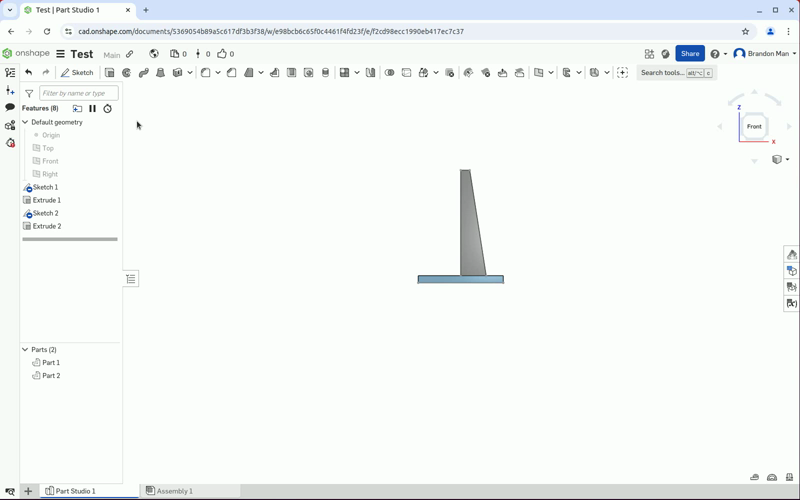
key(shift+h)
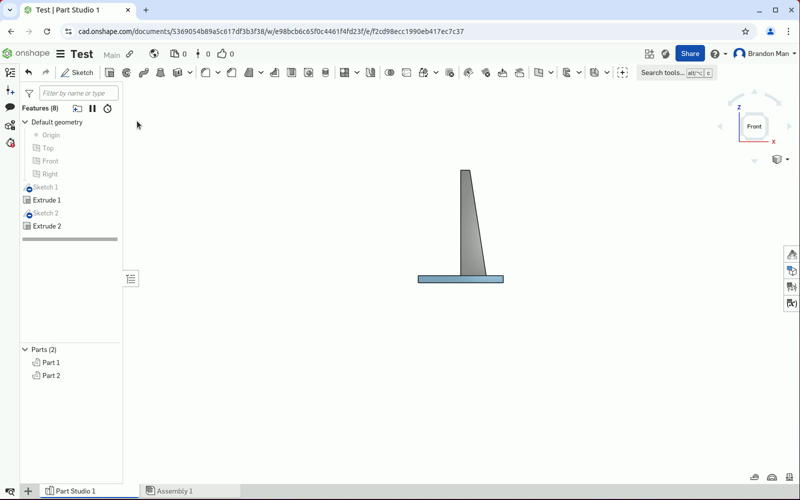
mouse_move(73, 189)
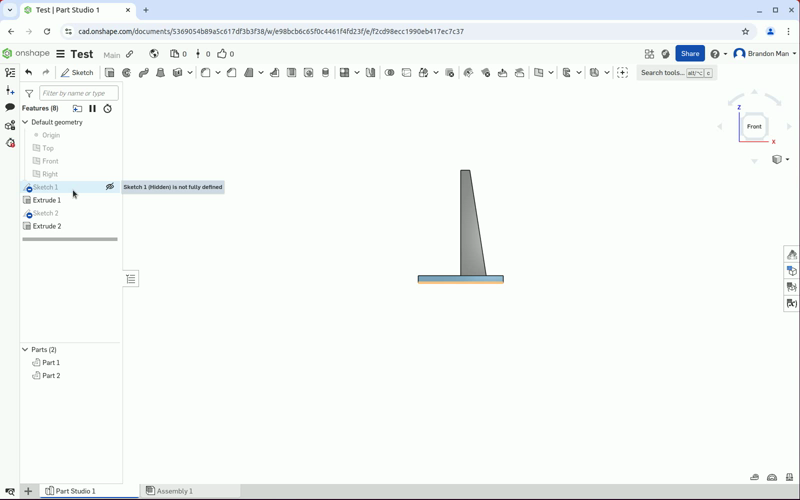
click(73, 189)
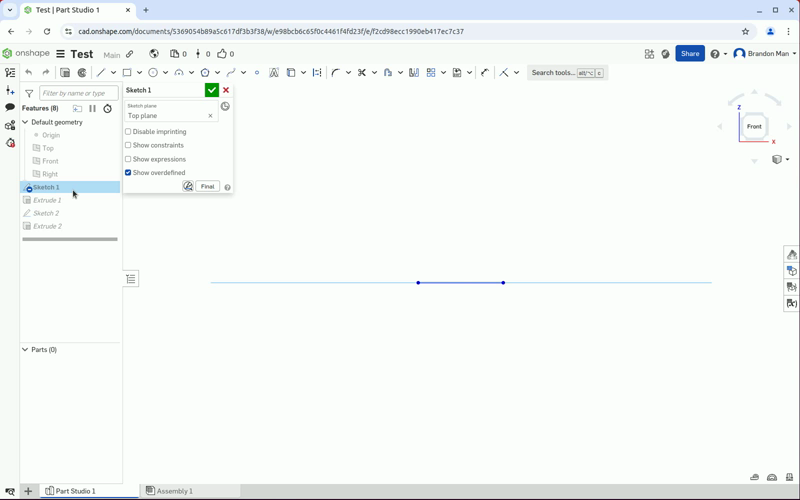
mouse_move(229, 92)
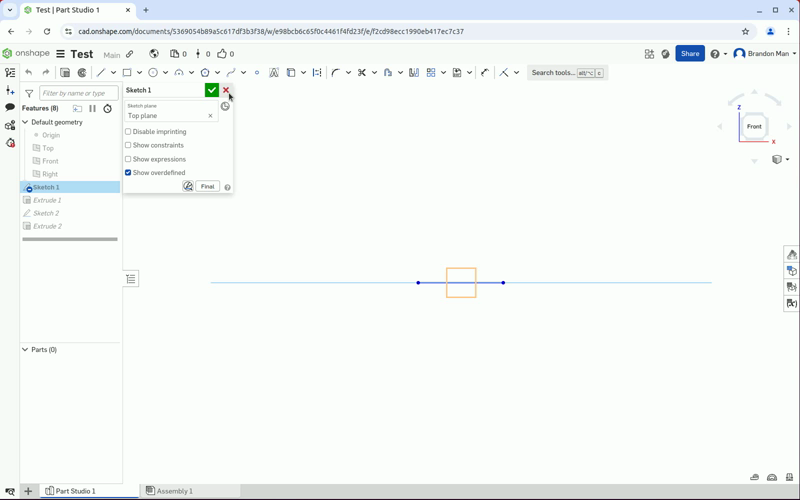
click(229, 92)
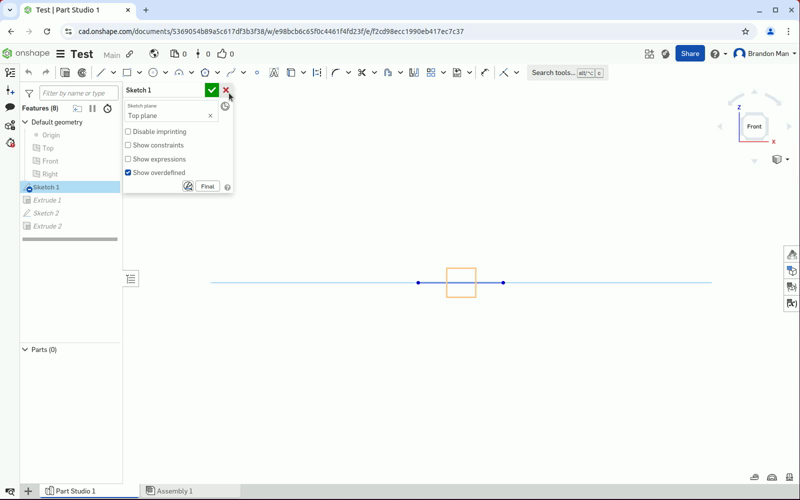
key(shift+s)
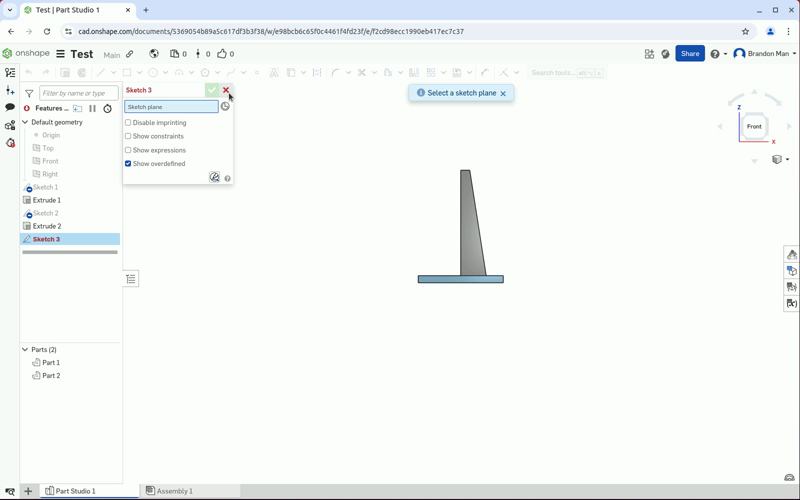
mouse_move(73, 163)
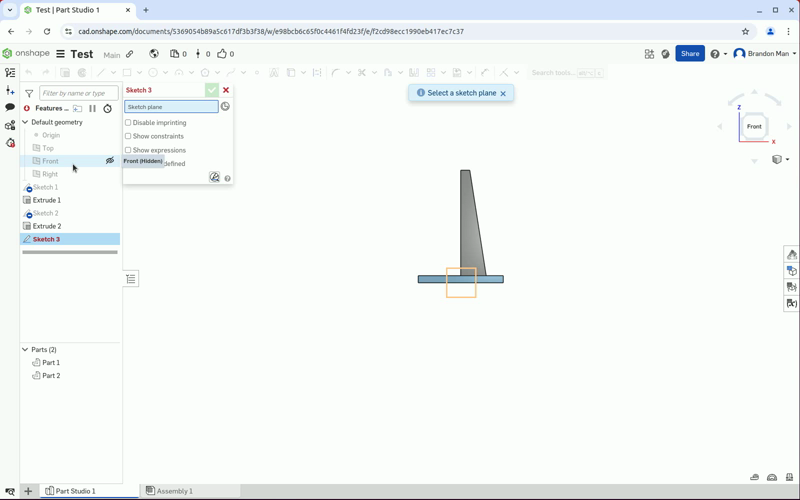
click(73, 163)
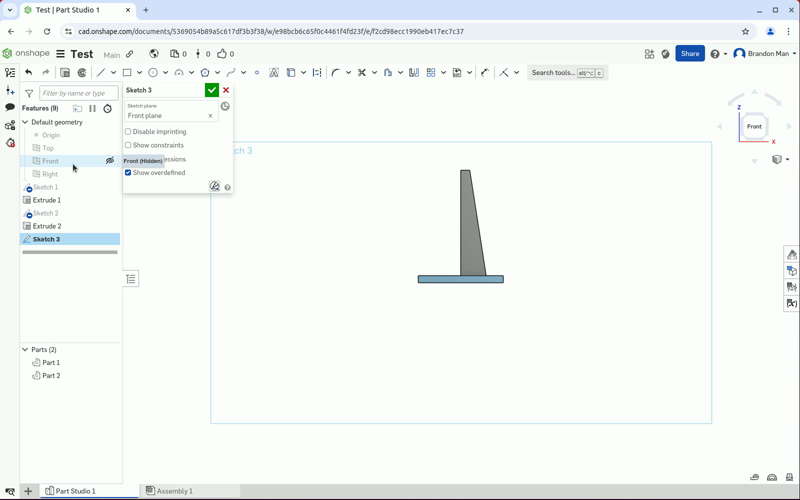
mouse_move(73, 352)
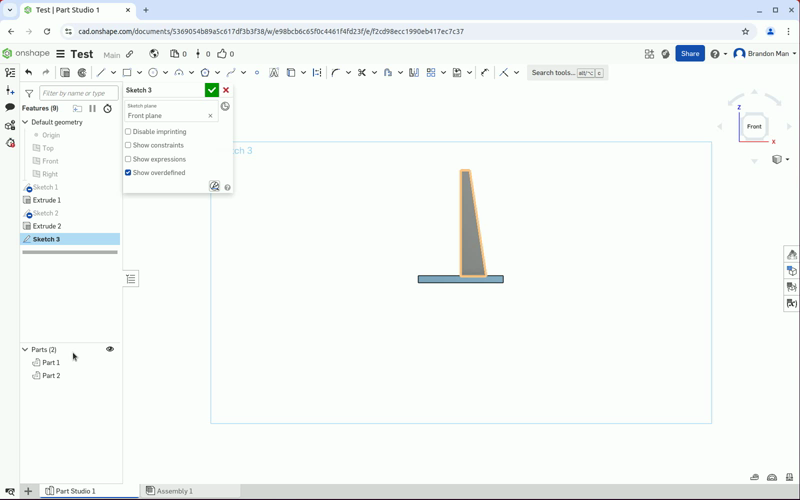
key(y)
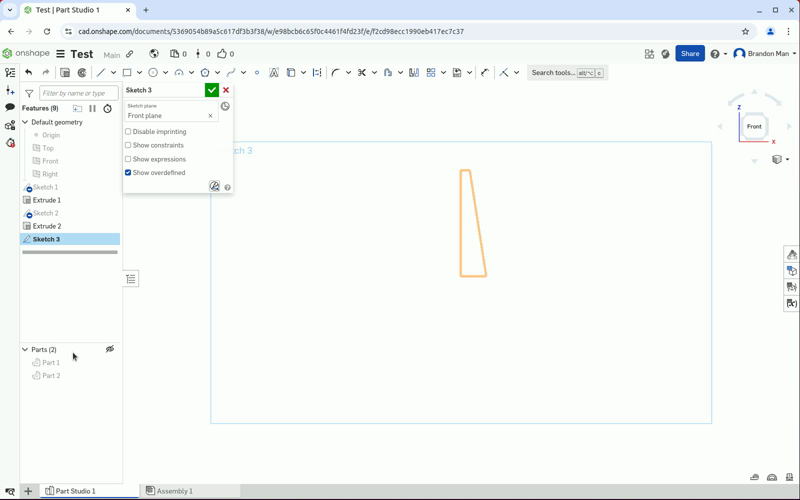
key(l)
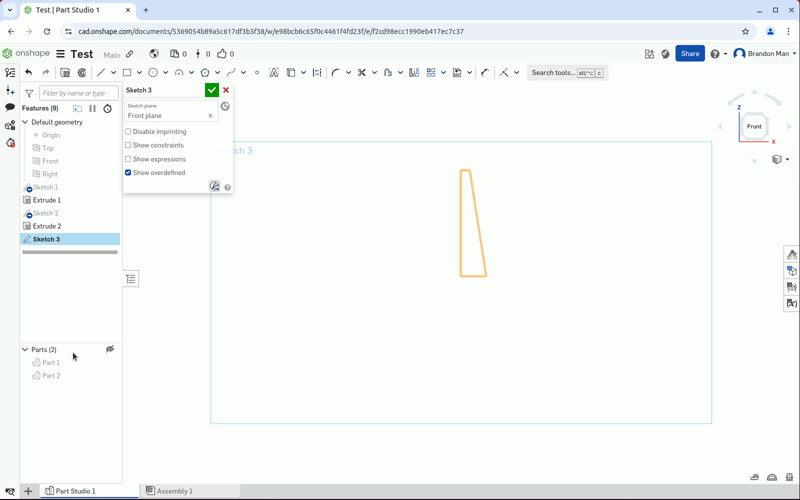
key_down(shift)
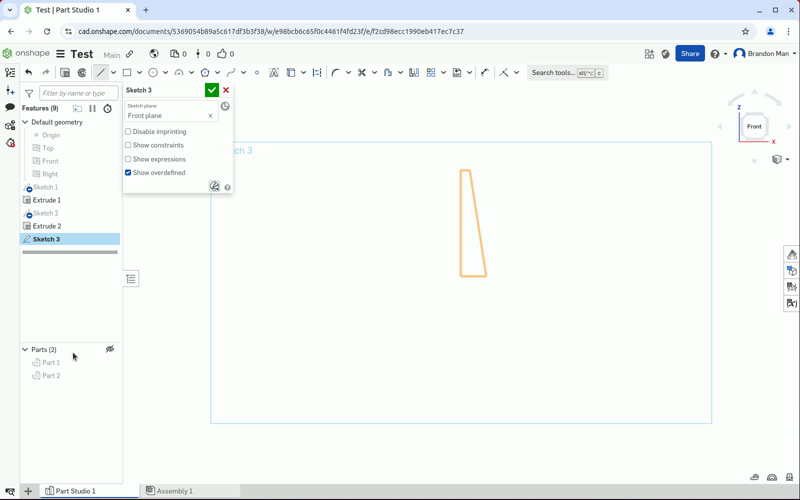
mouse_move(434, 275)
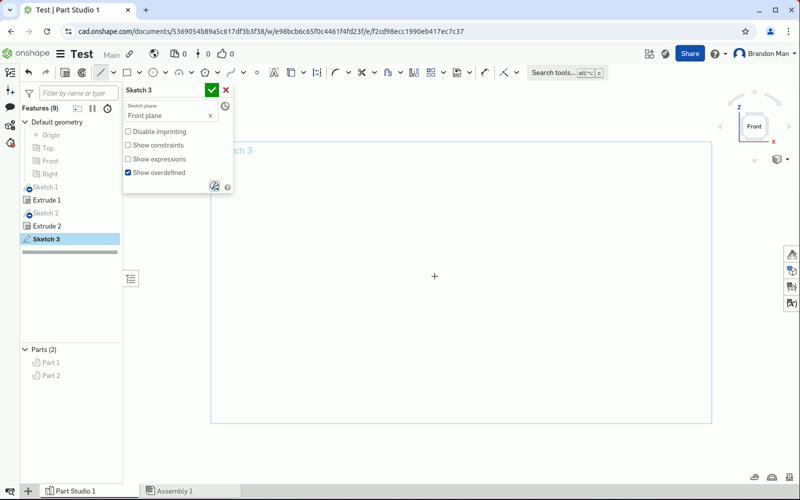
click(434, 275)
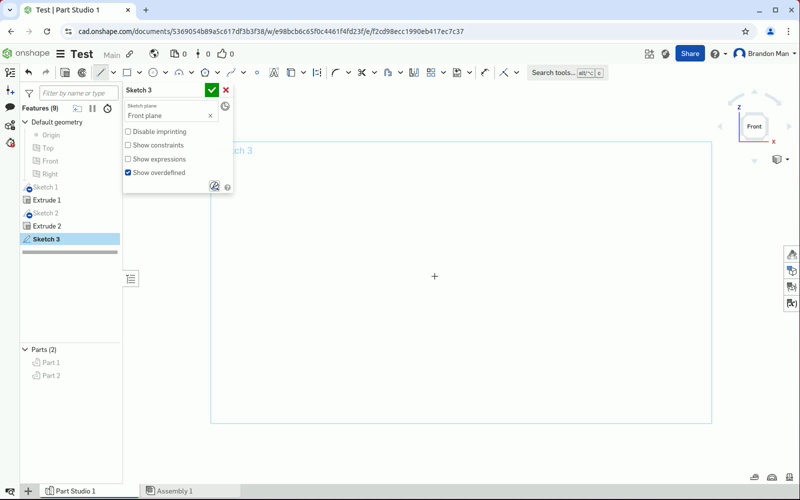
key_up(shift)
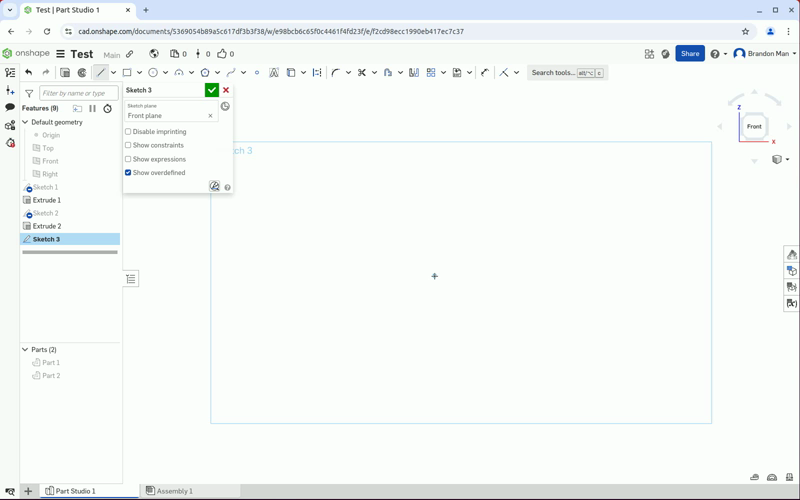
key_down(shift)
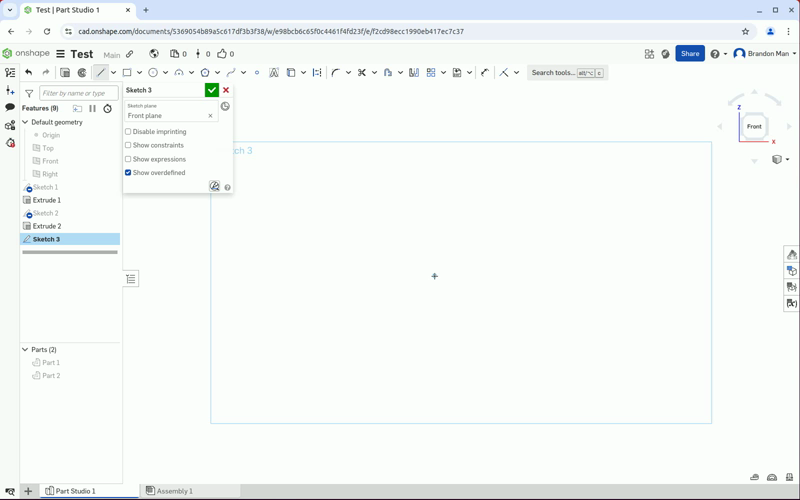
mouse_move(464, 275)
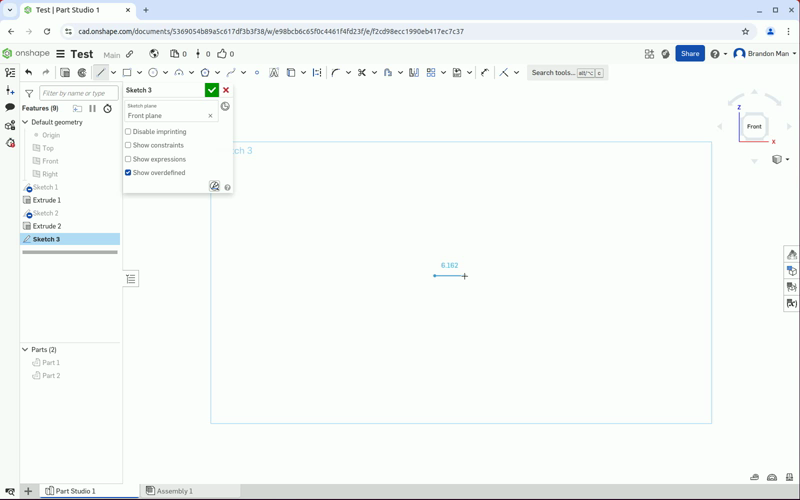
mouse_move(460, 275)
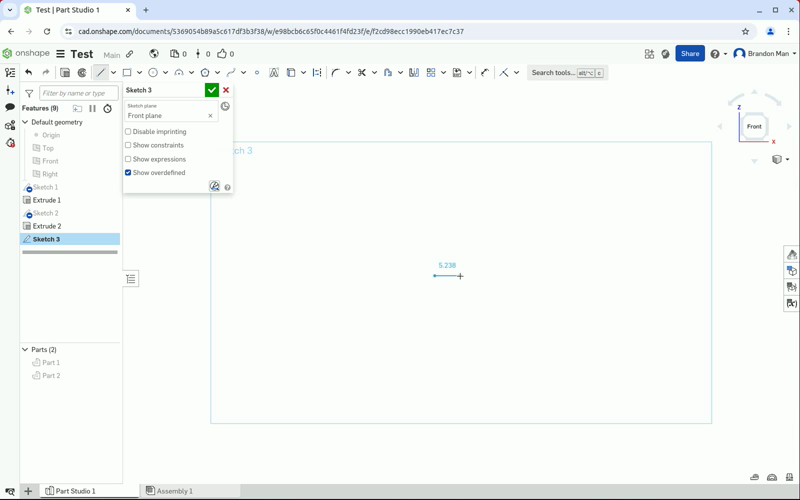
click(460, 275)
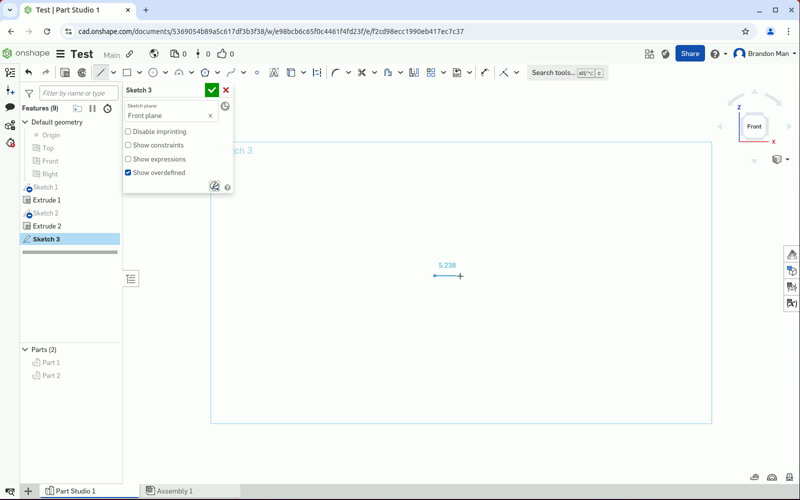
key_up(shift)
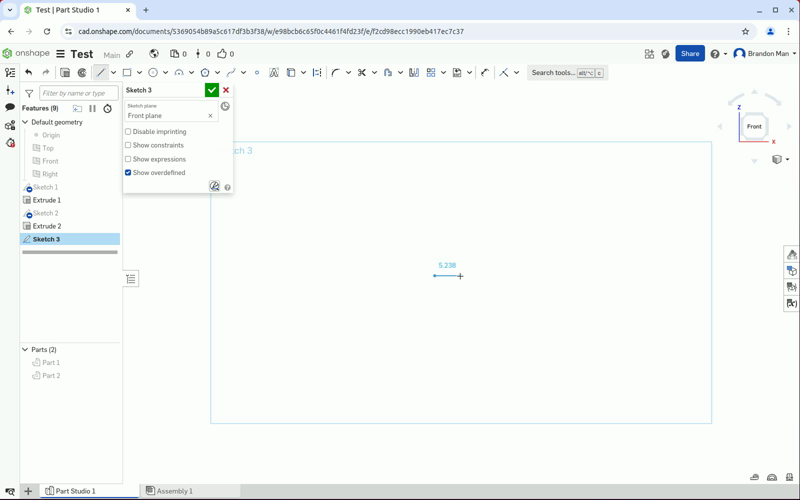
key_down(shift)
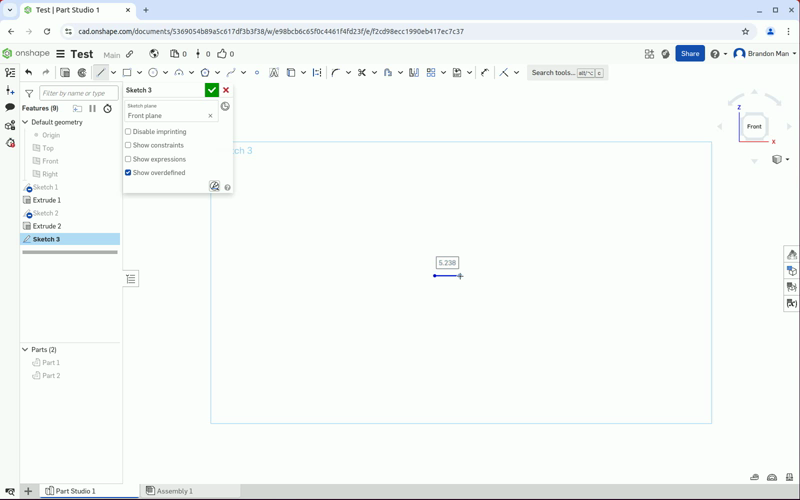
mouse_move(460, 170)
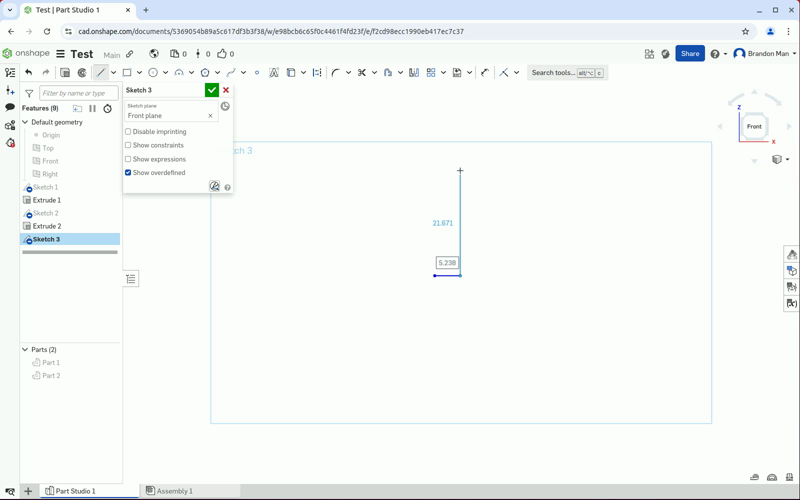
click(460, 170)
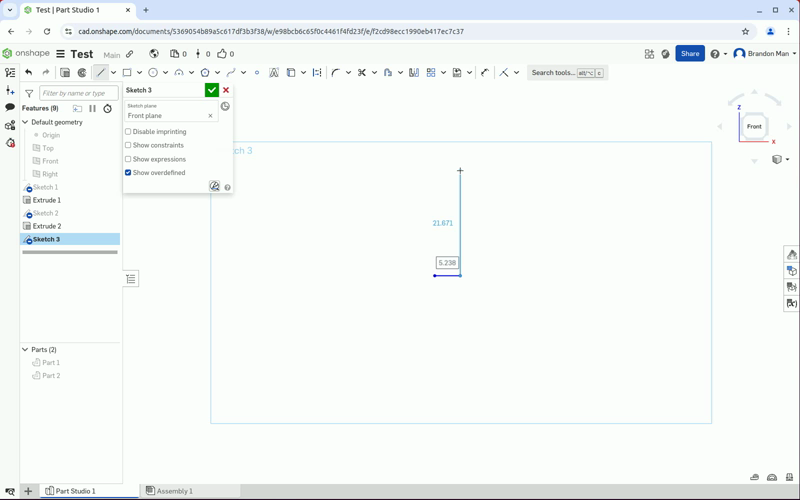
key_up(shift)
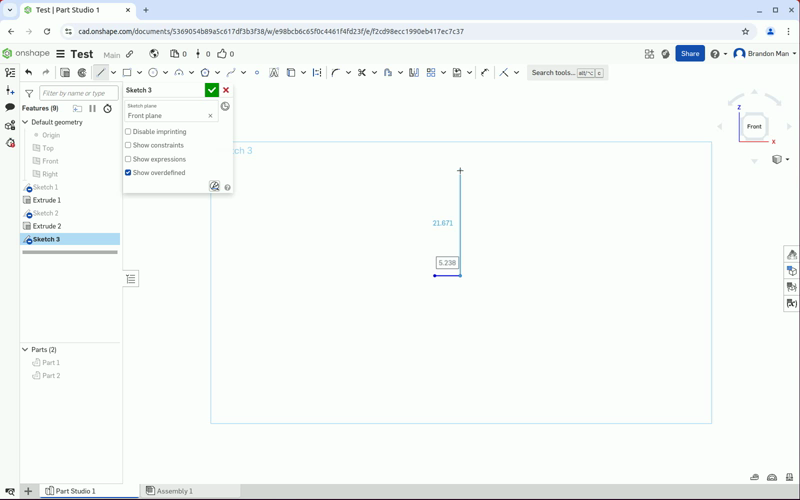
key_down(shift)
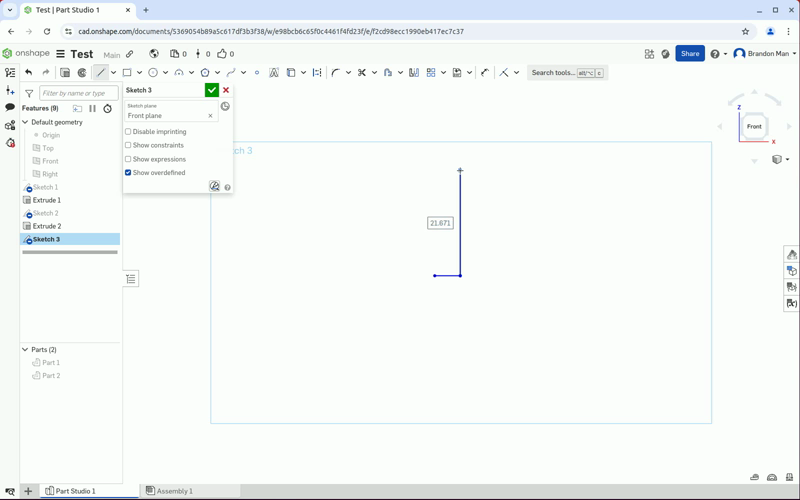
mouse_move(490, 170)
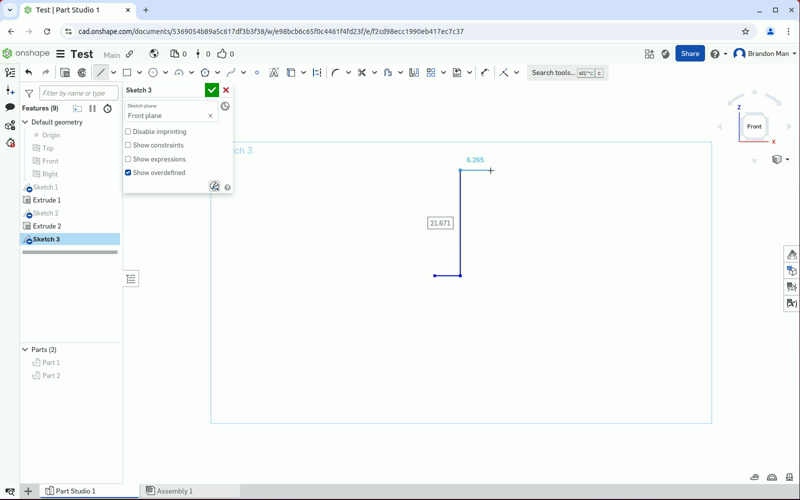
mouse_move(451, 170)
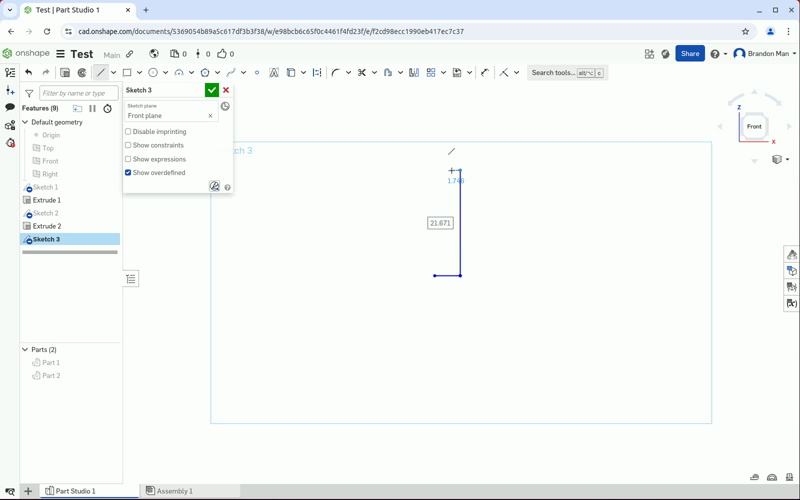
click(451, 170)
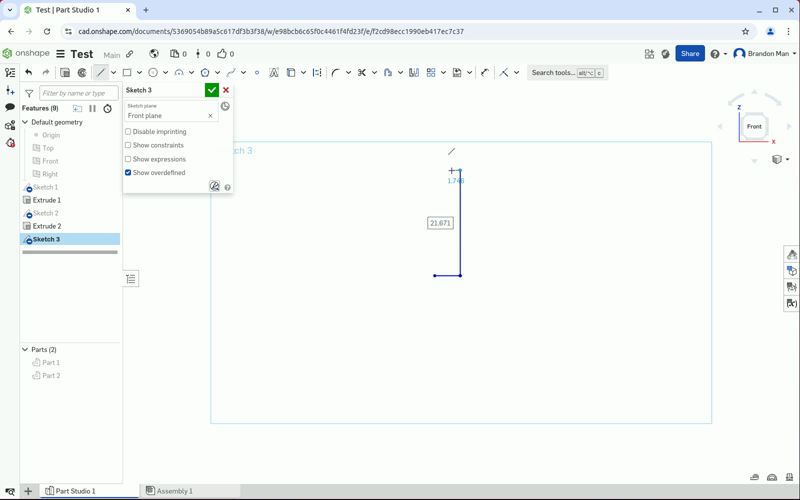
key_up(shift)
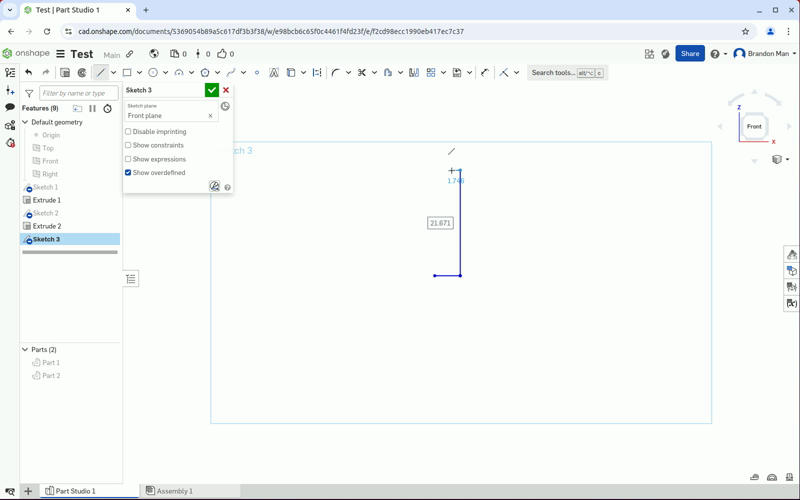
key_down(shift)
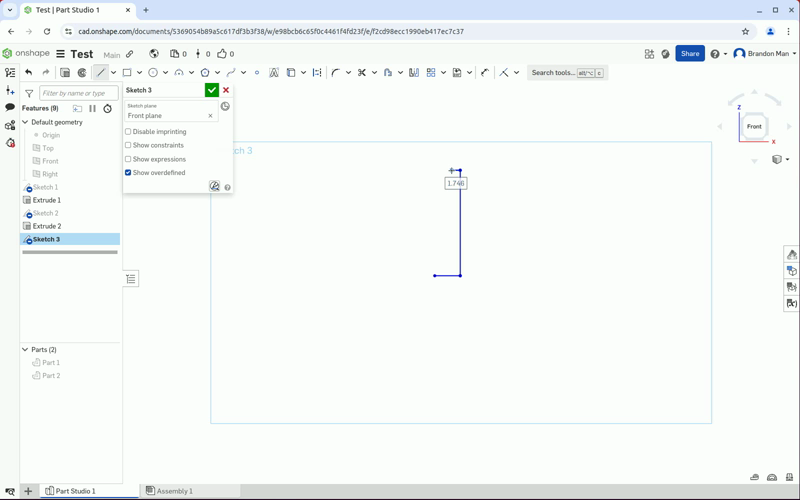
mouse_move(434, 275)
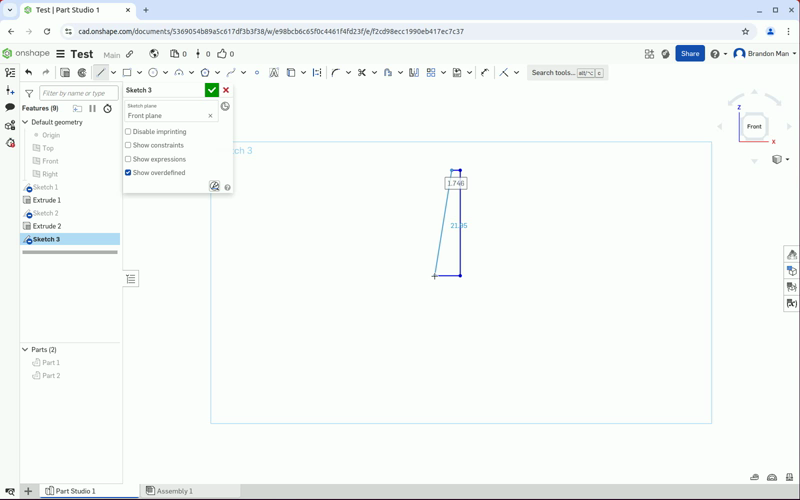
key_up(shift)
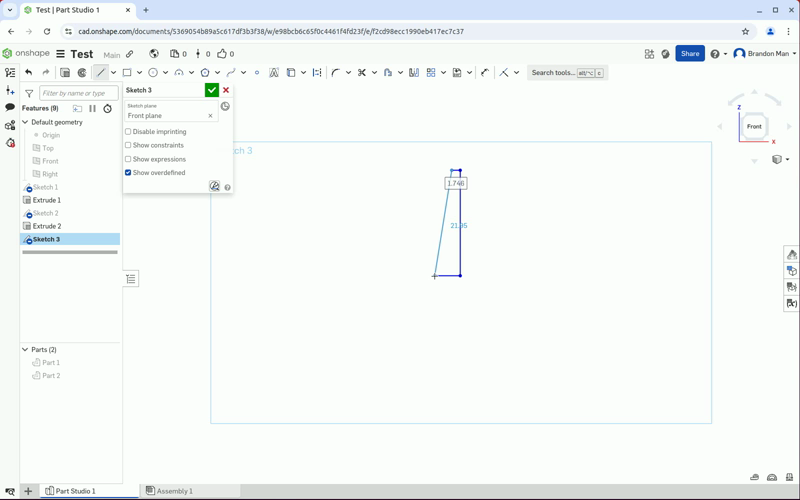
click(434, 275)
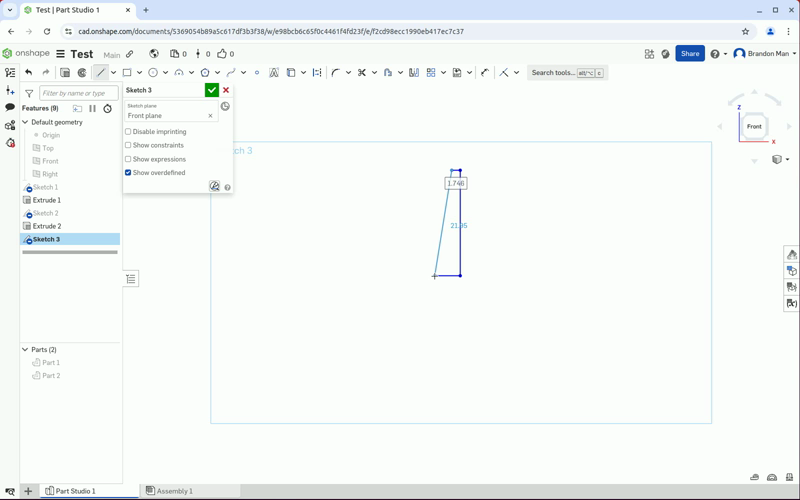
key(esc)
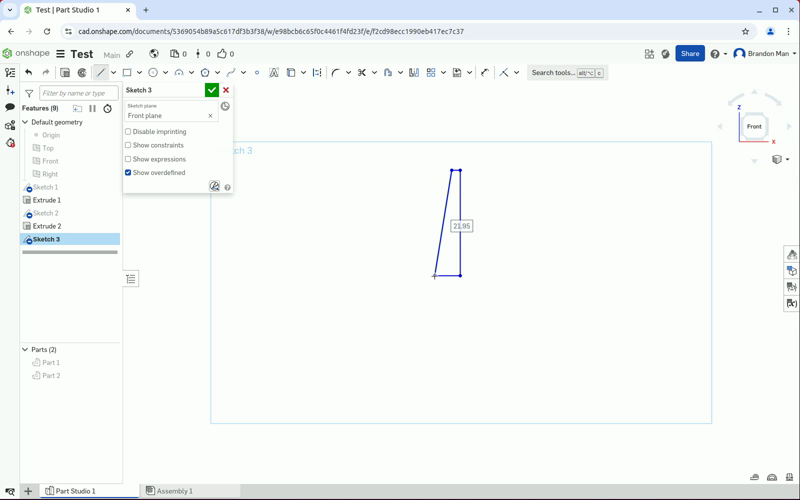
mouse_move(451, 217)
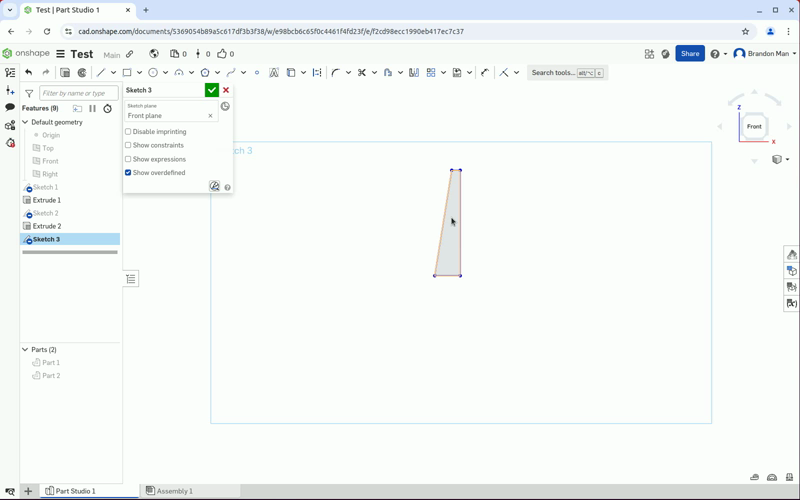
click(451, 217)
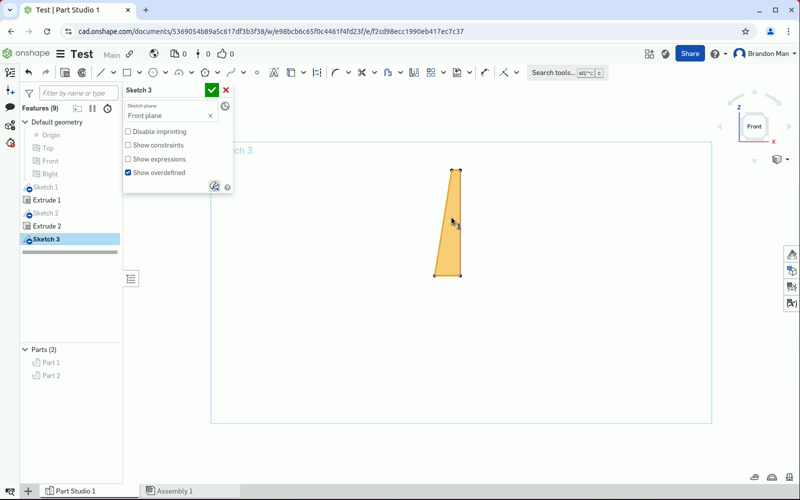
mouse_move(73, 352)
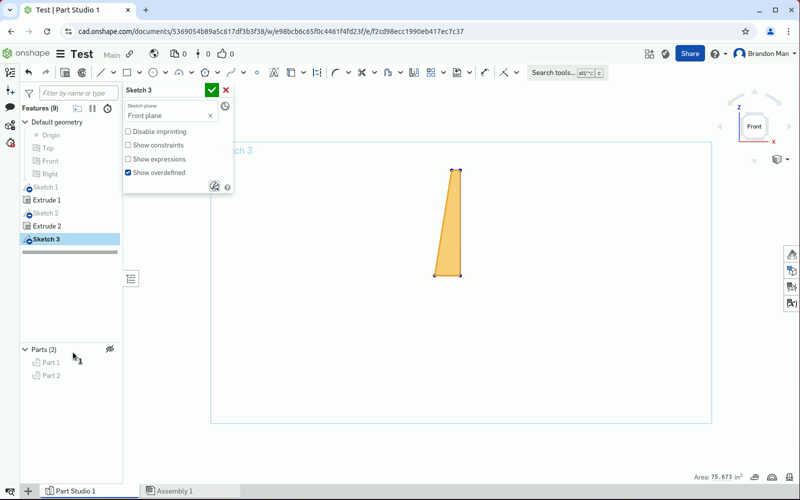
key(shift+y)
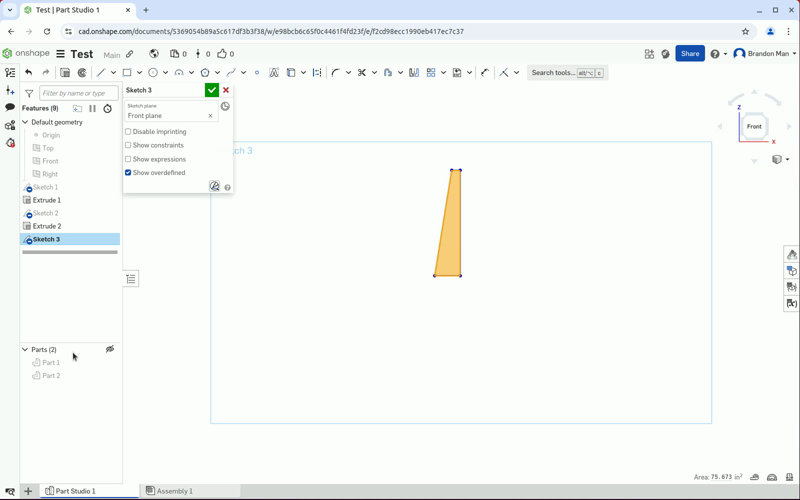
key(shift+e)
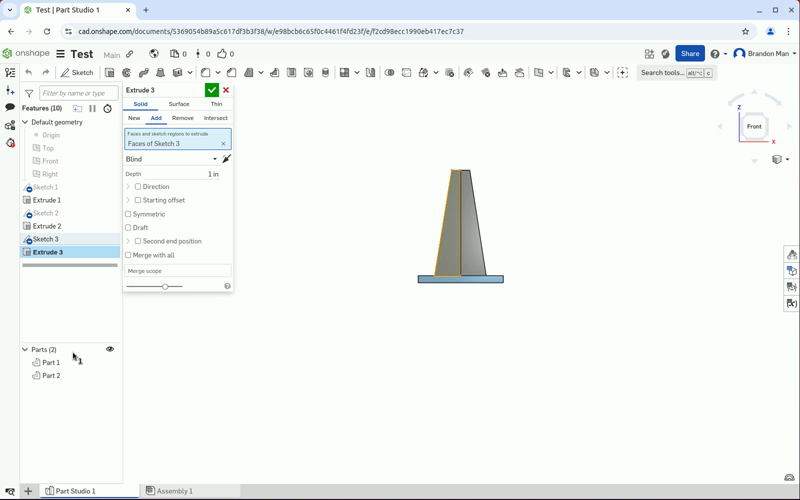
mouse_move(143, 106)
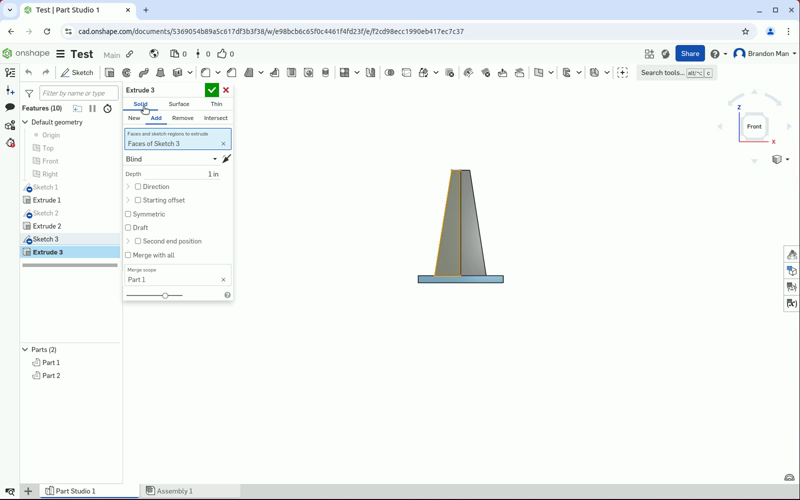
click(143, 106)
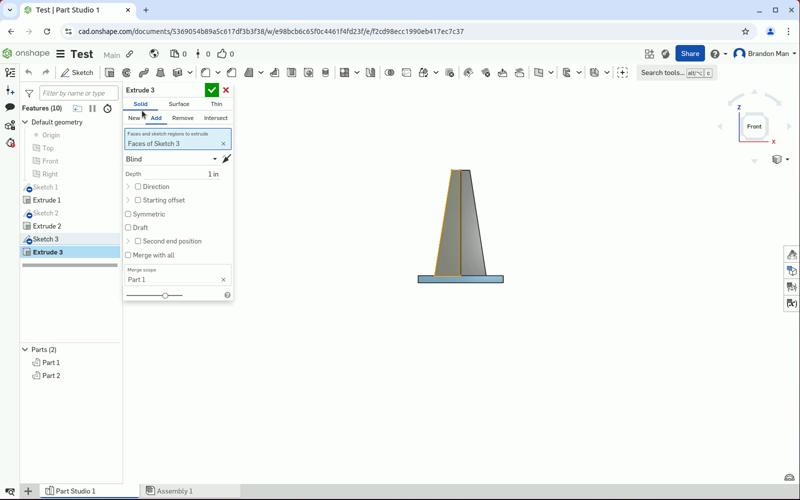
mouse_move(137, 120)
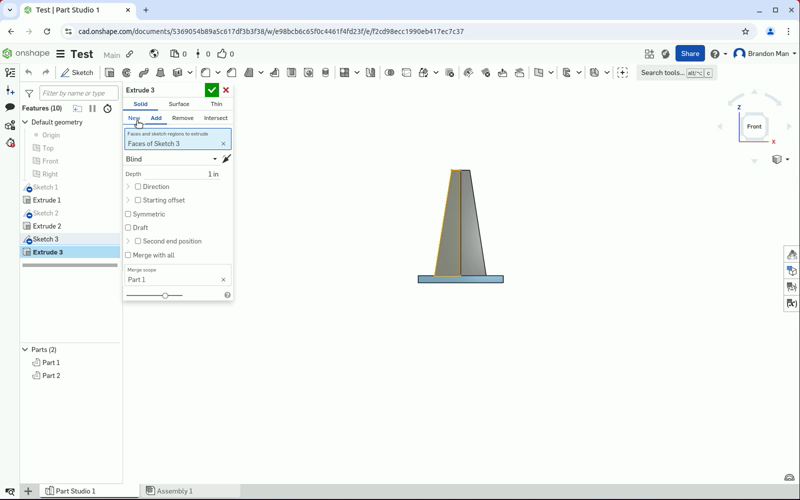
click(137, 120)
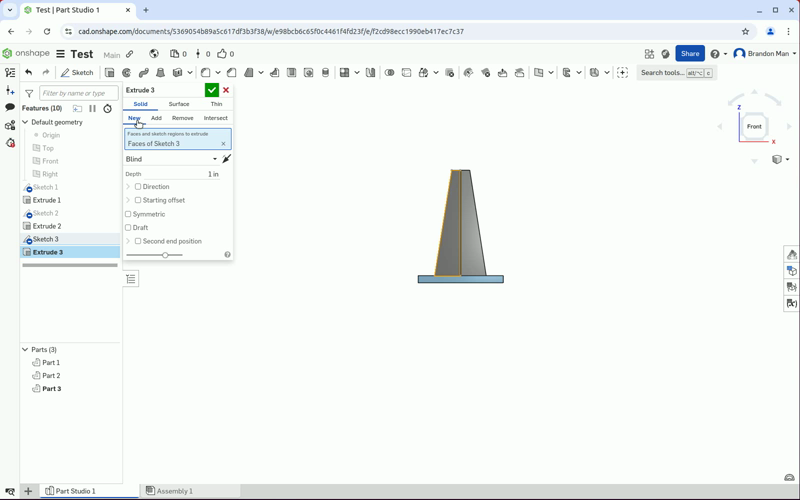
key(tab, 4)
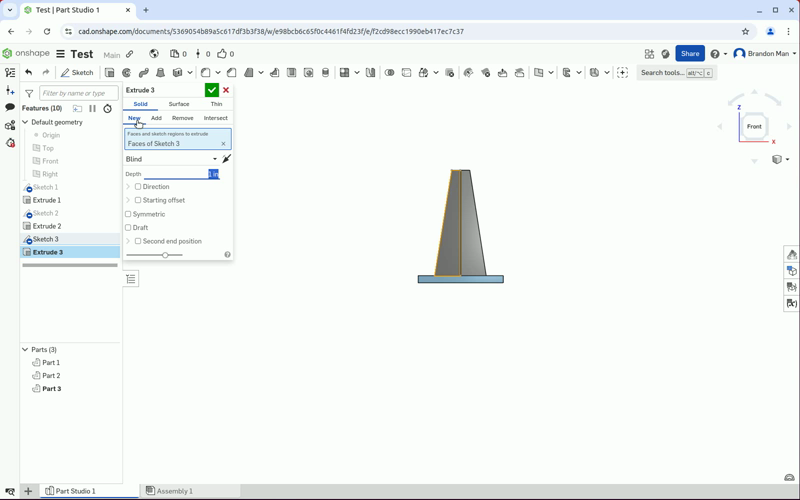
text(1.926)
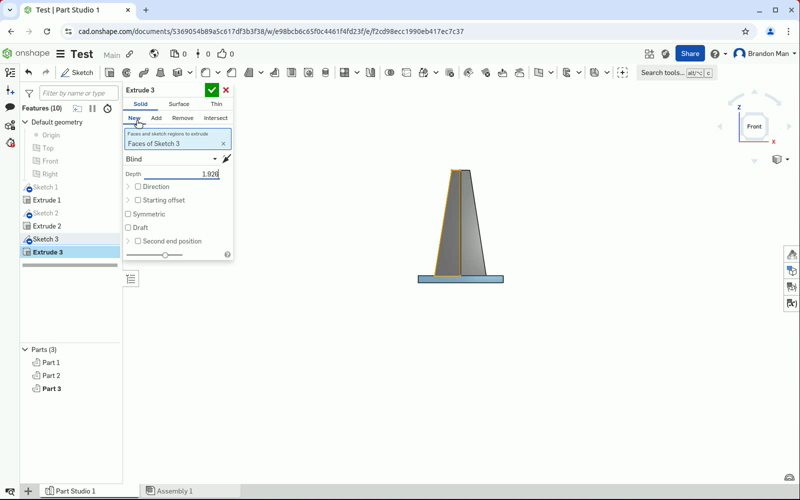
key(enter)
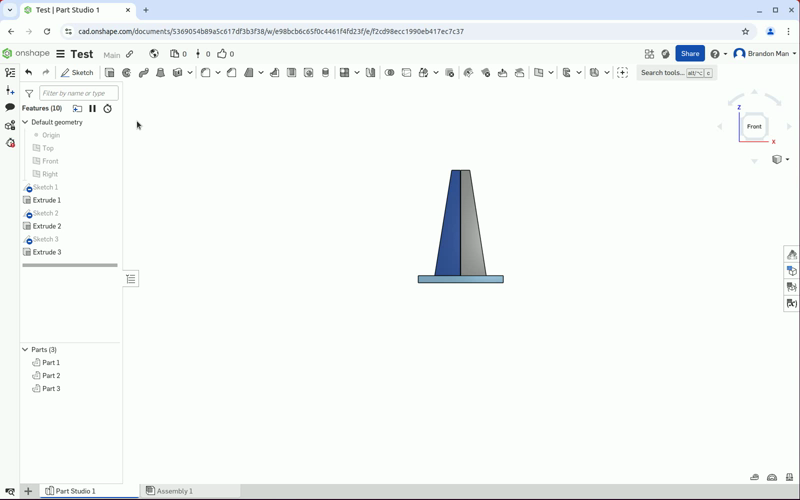
key(shift+h)
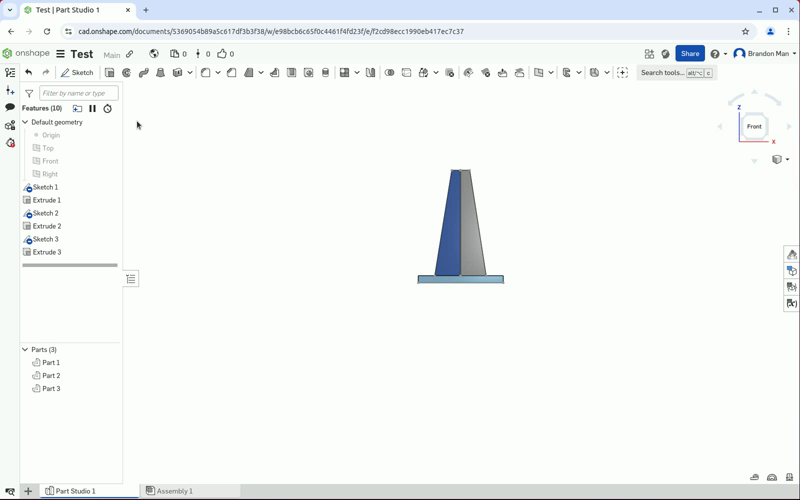
key(shift+h)
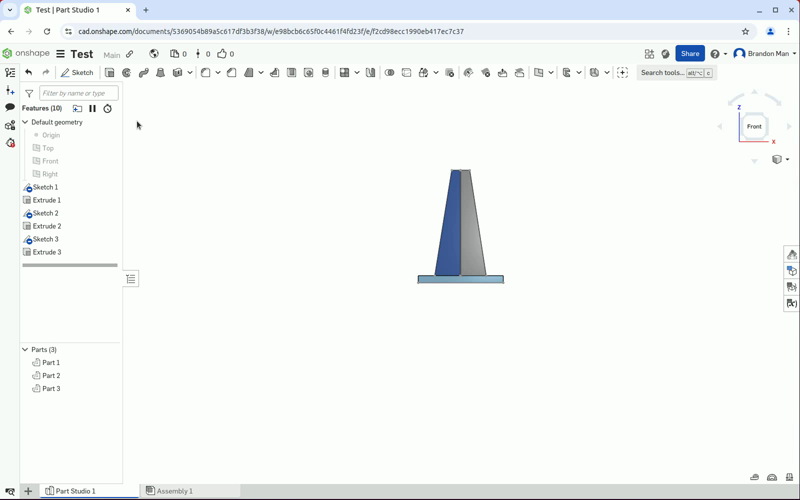
key(shift+7)
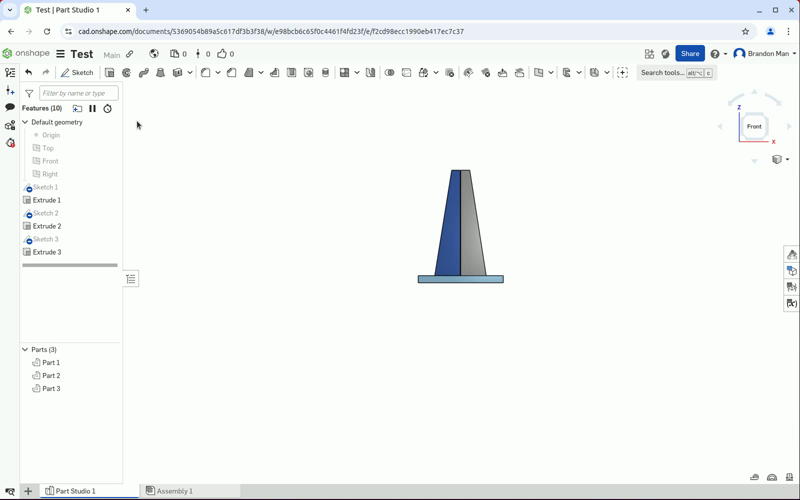
key(left, 2)
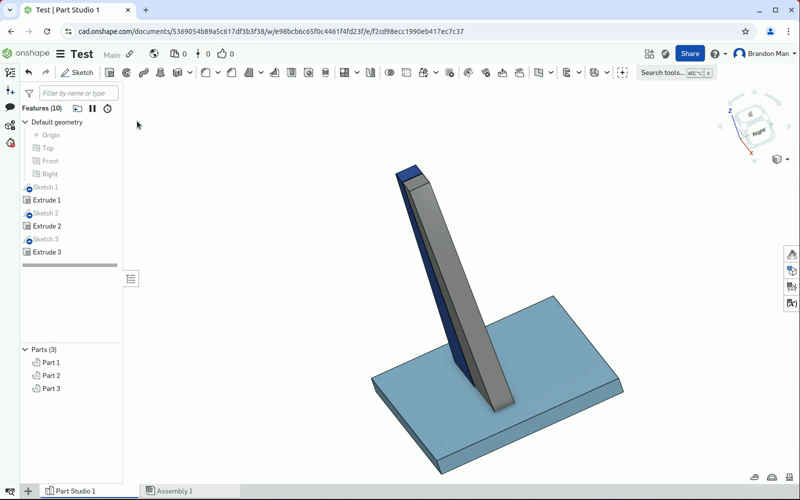
key(down, 2)
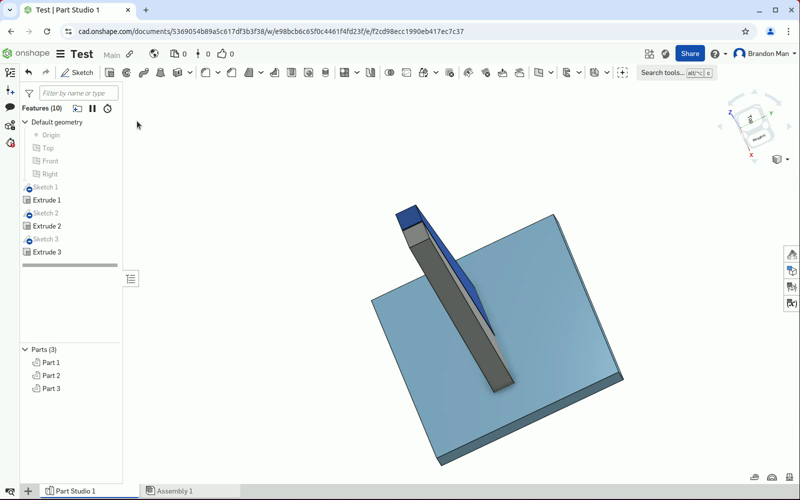
key(up, 2)
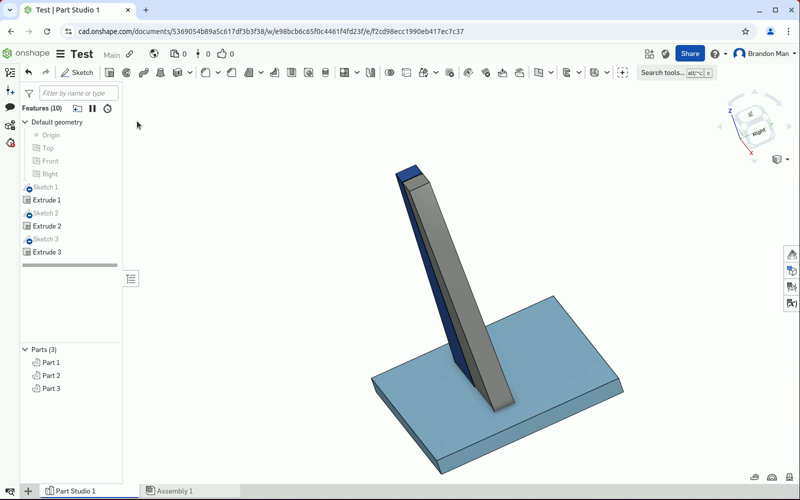
key(right, 2)
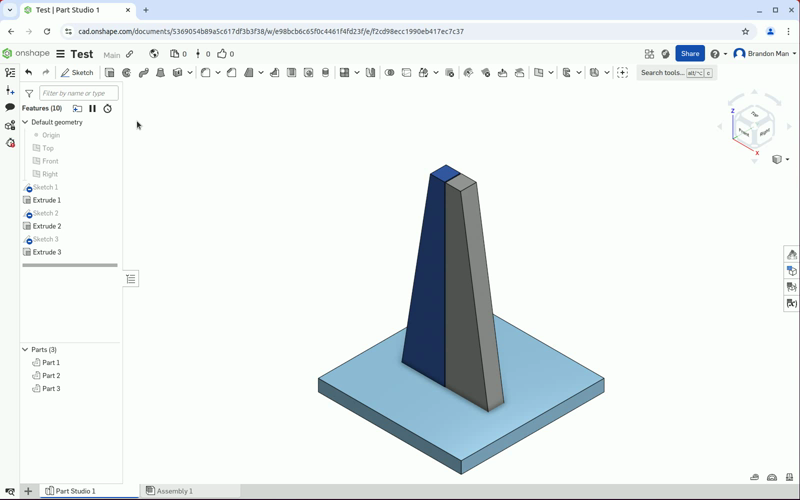
mouse_move(73, 189)
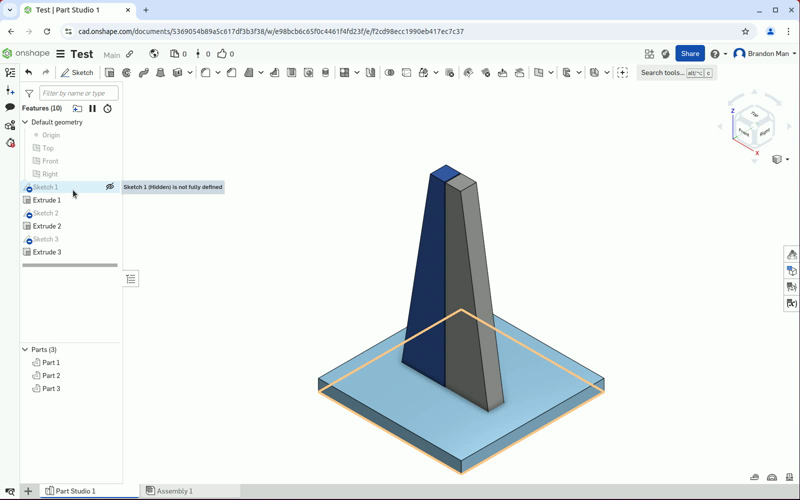
click(73, 189)